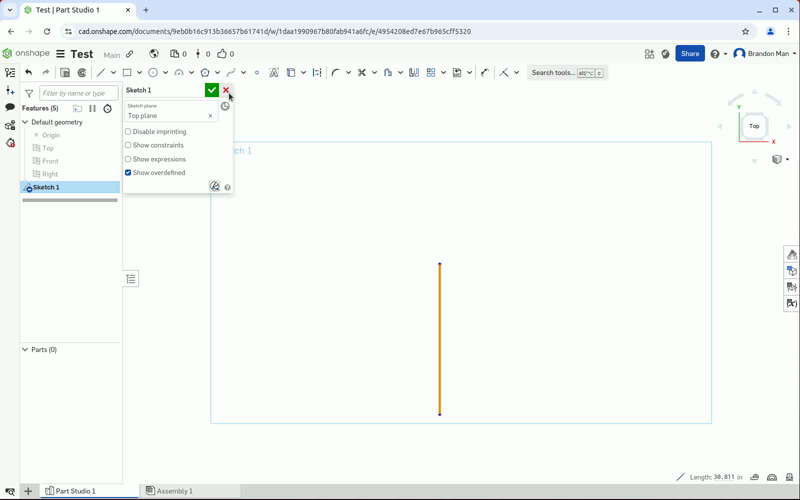
key(shift+h)
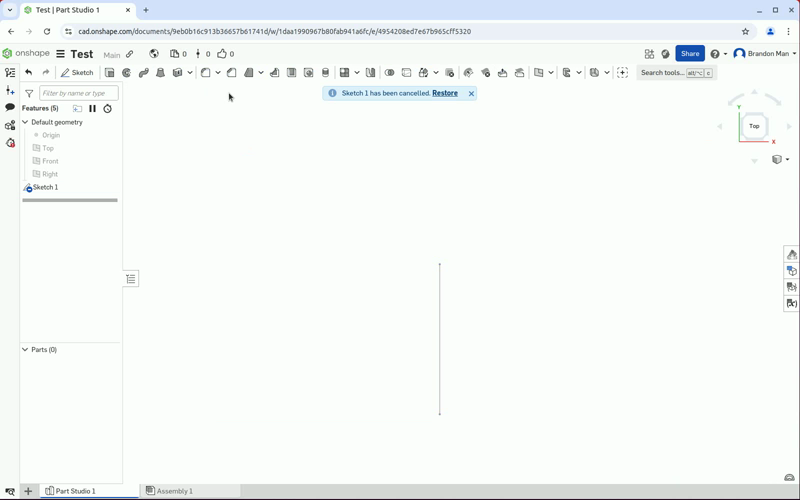
key(shift+s)
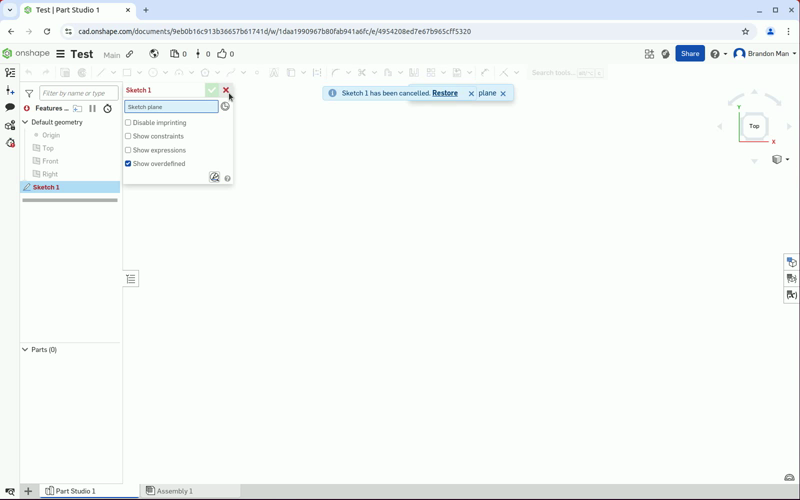
mouse_move(73, 150)
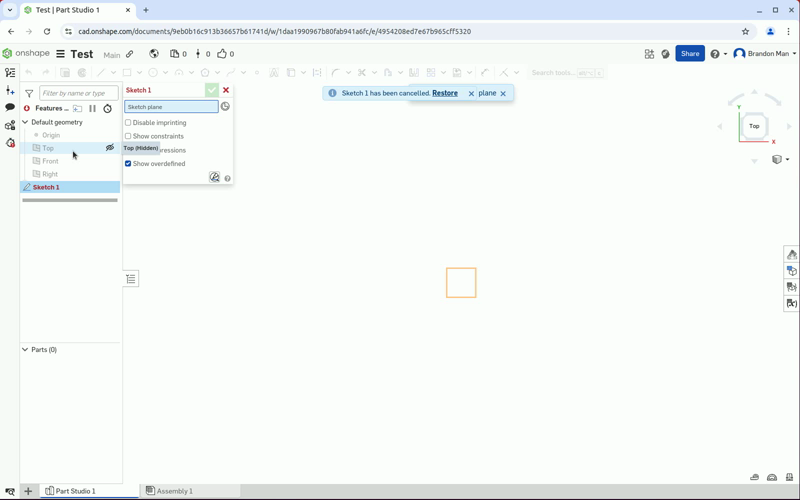
click(73, 150)
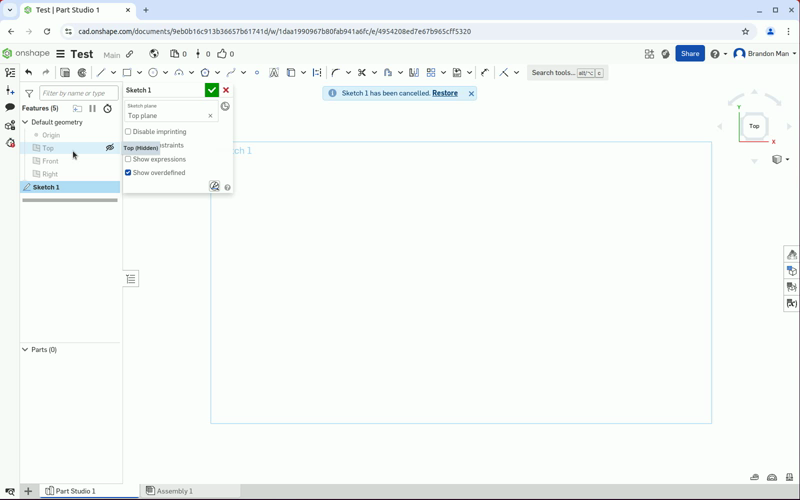
mouse_move(73, 352)
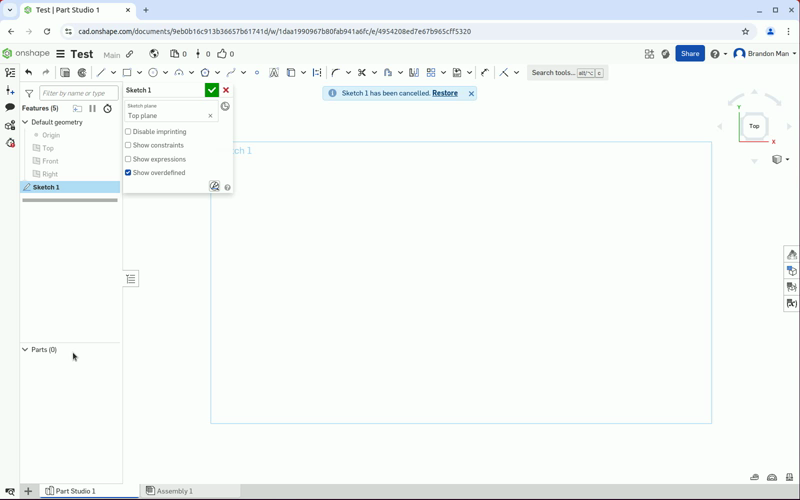
key(y)
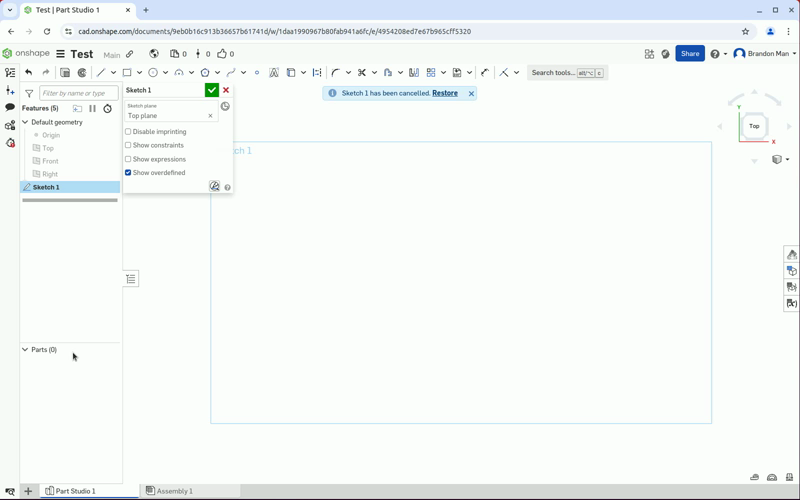
key(l)
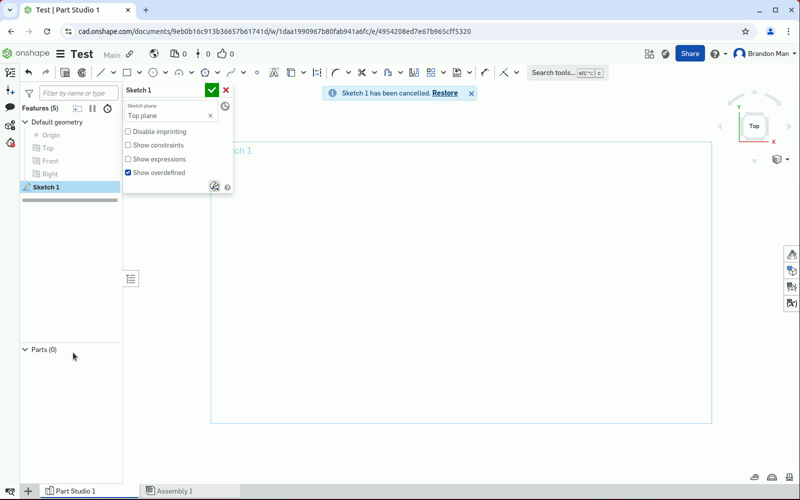
key_down(shift)
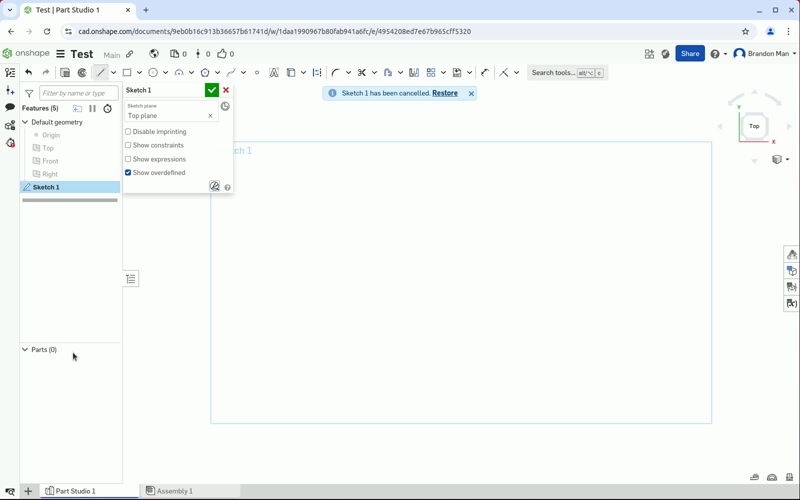
mouse_move(460, 320)
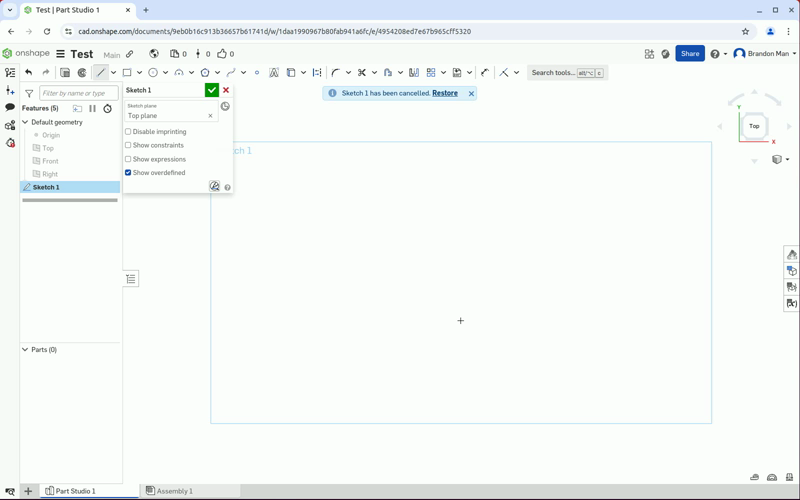
click(460, 320)
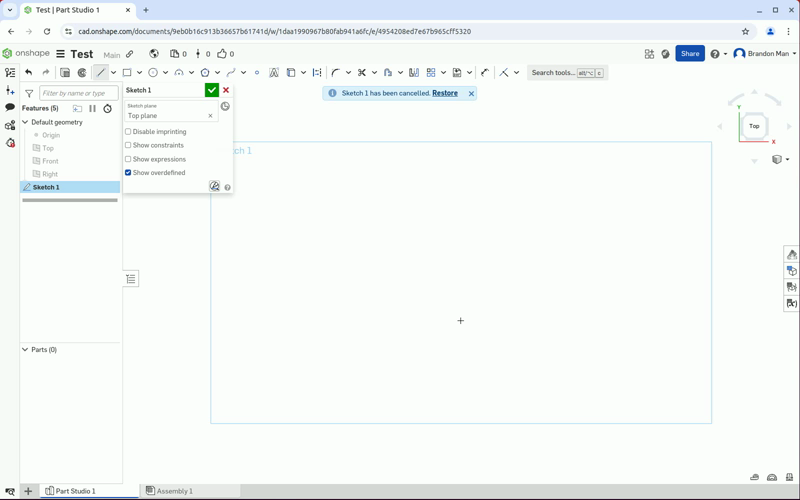
key_up(shift)
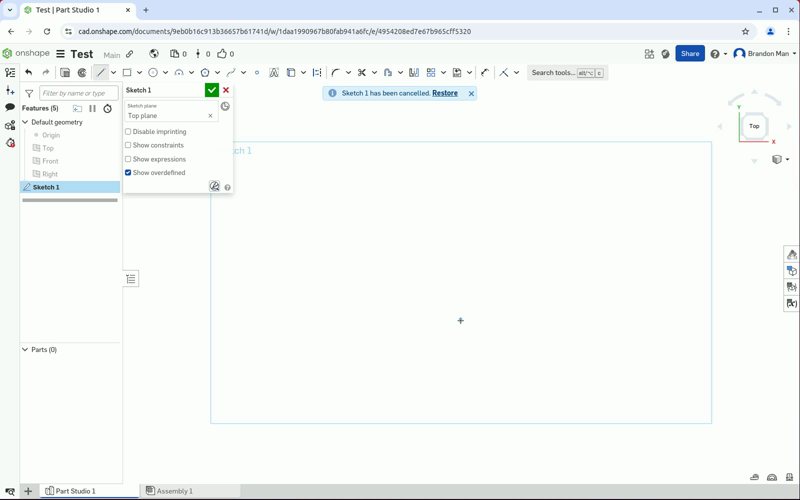
key_down(shift)
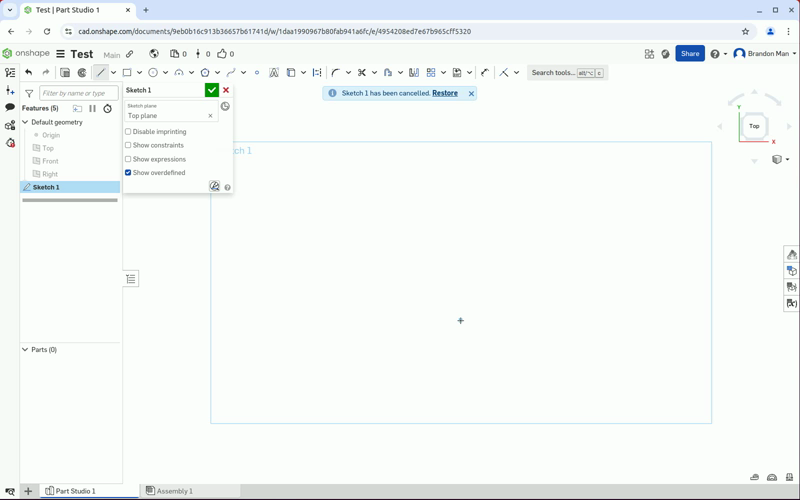
mouse_move(490, 320)
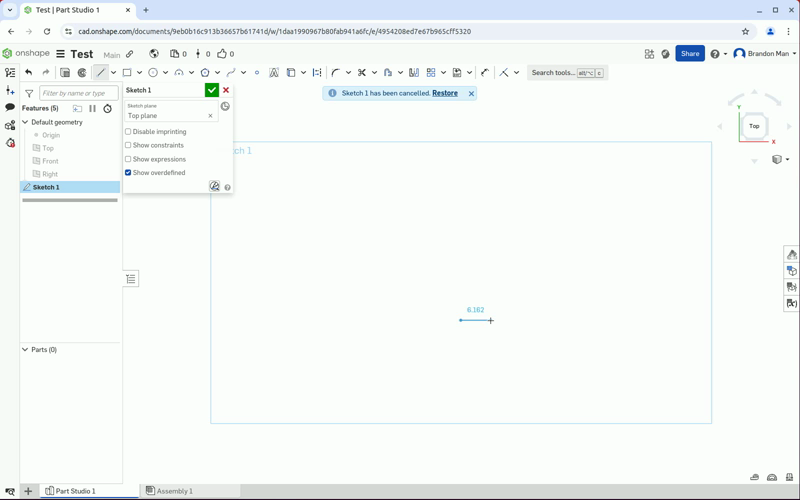
mouse_move(468, 320)
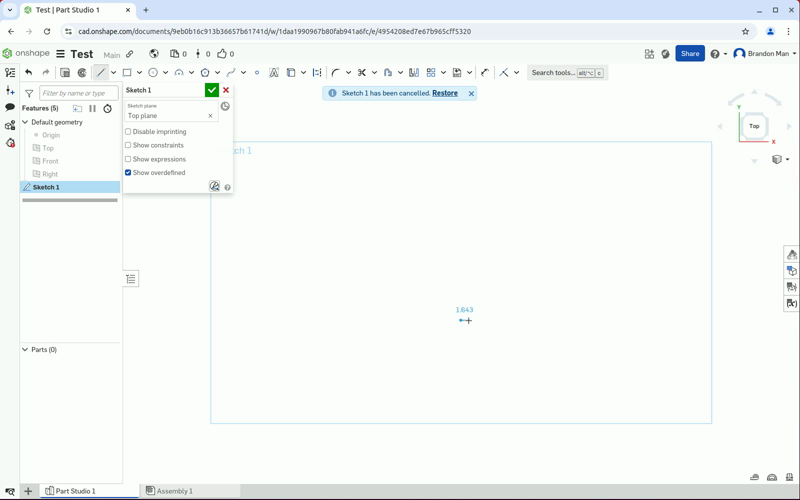
click(468, 320)
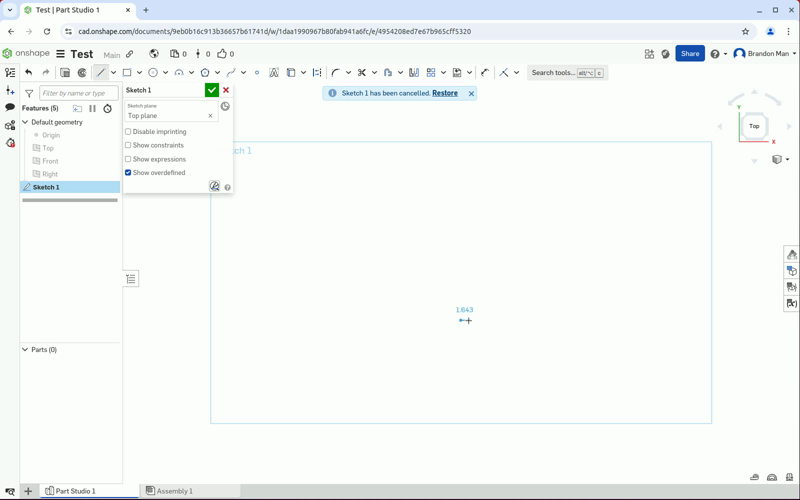
key_up(shift)
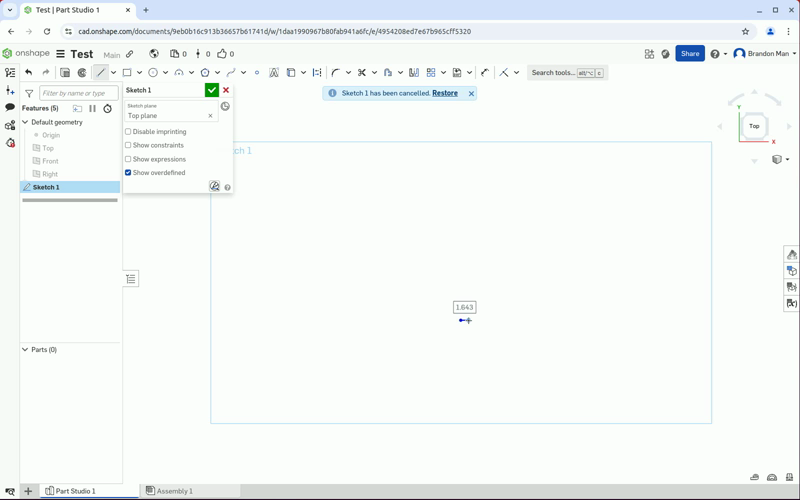
key_down(shift)
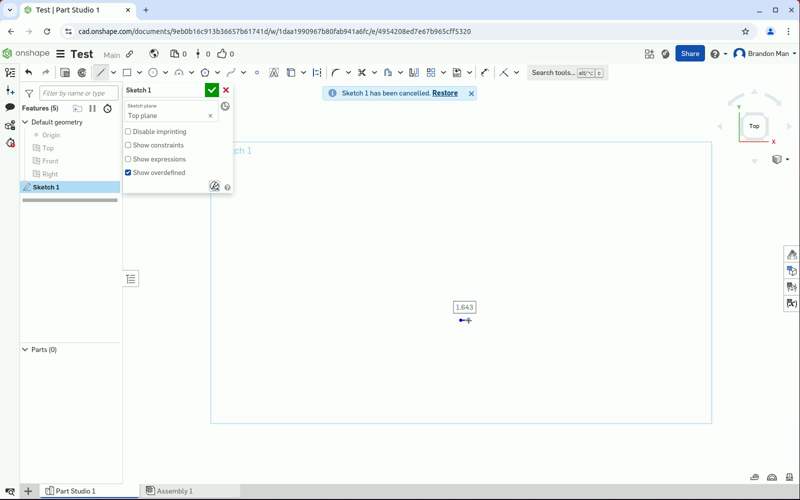
mouse_move(498, 320)
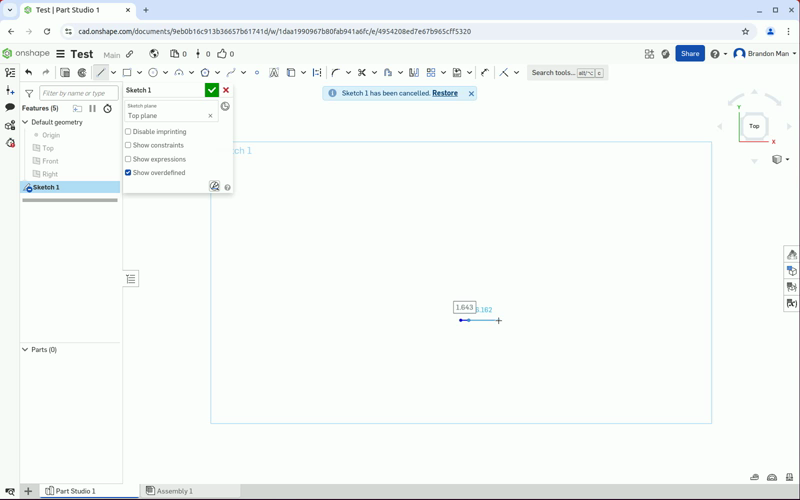
mouse_move(468, 282)
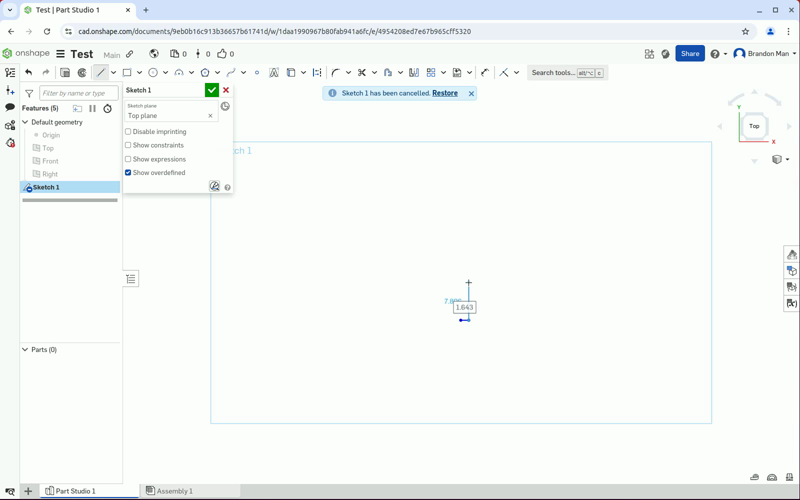
click(468, 282)
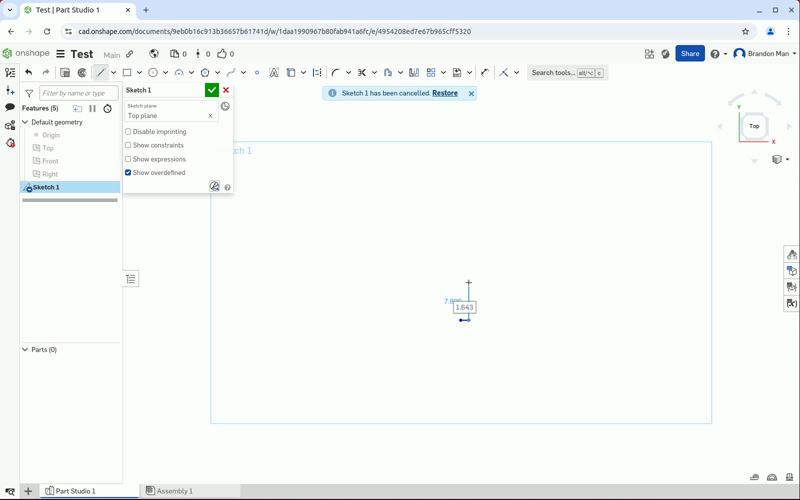
key_up(shift)
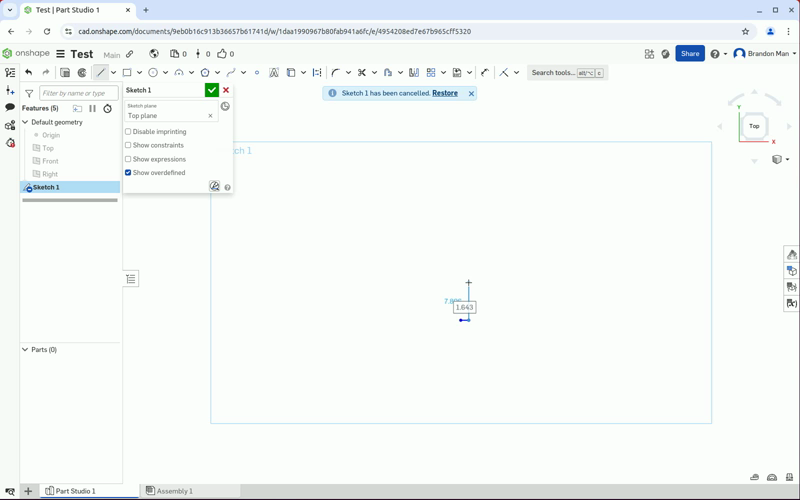
key_down(shift)
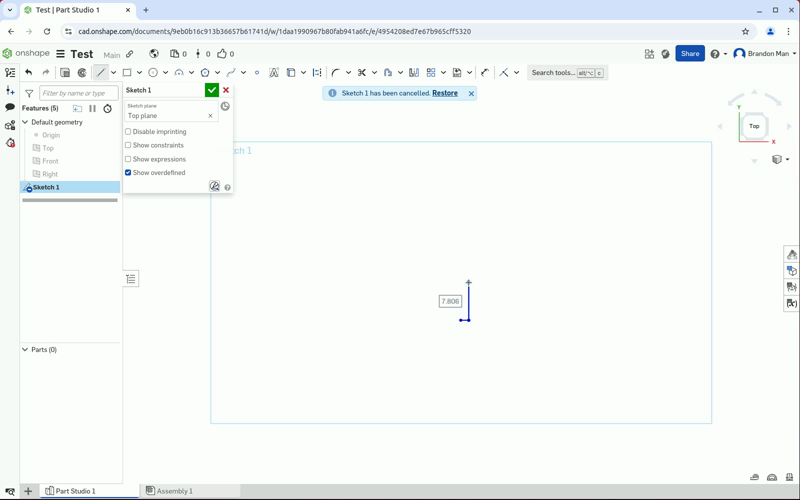
mouse_move(498, 282)
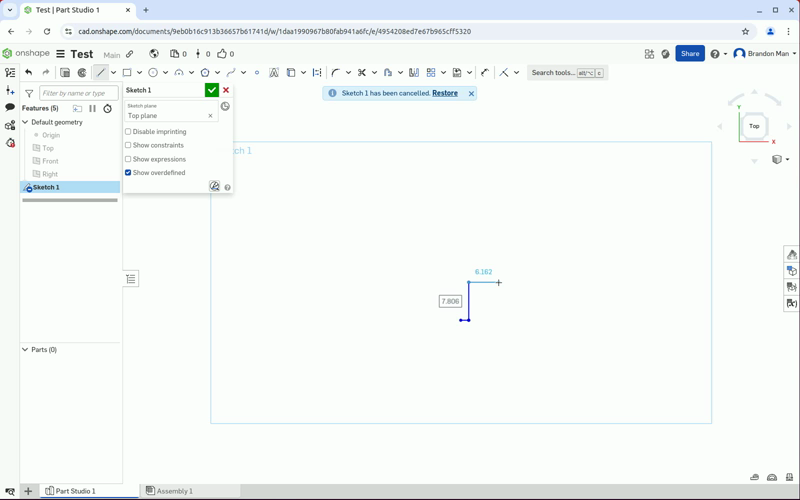
mouse_move(460, 282)
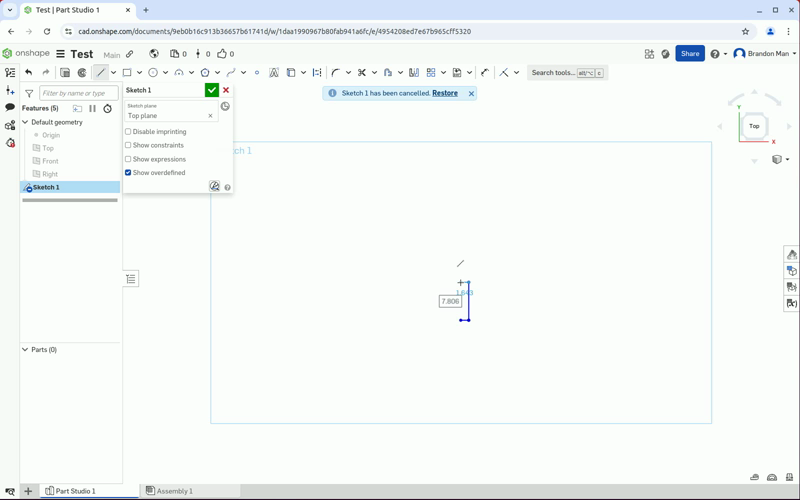
click(460, 282)
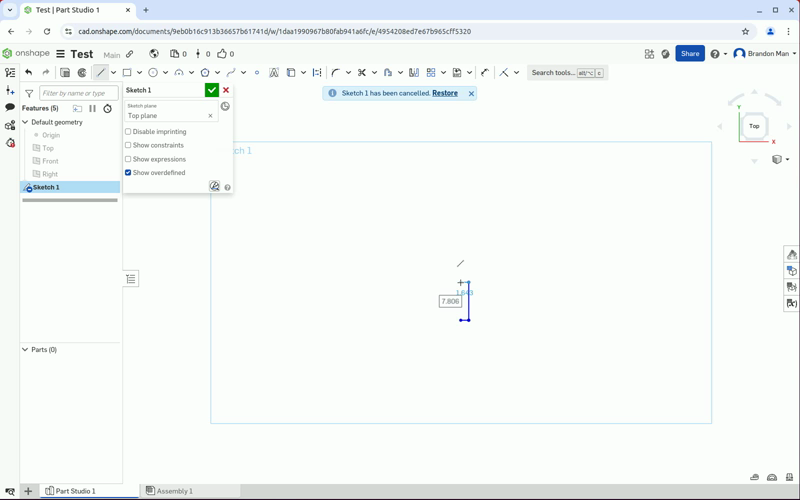
key_up(shift)
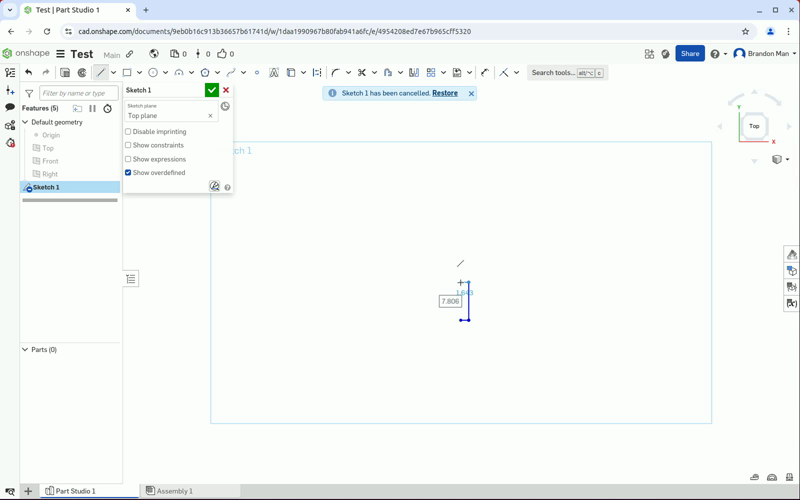
mouse_move(490, 282)
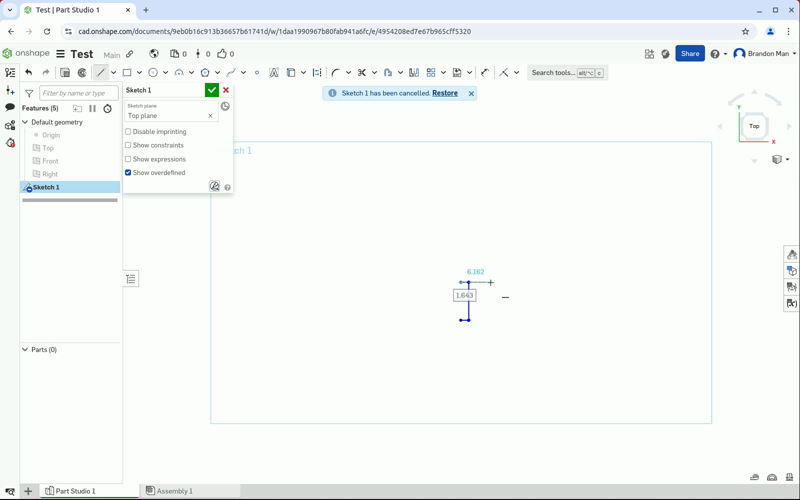
key_down(shift)
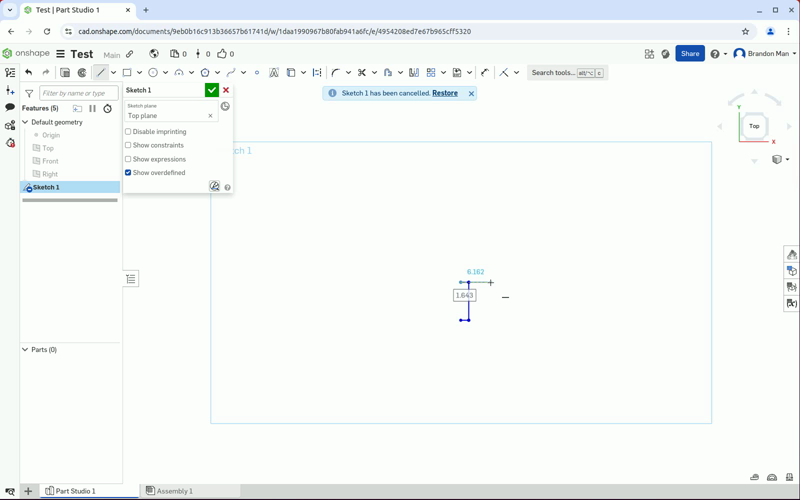
mouse_move(460, 320)
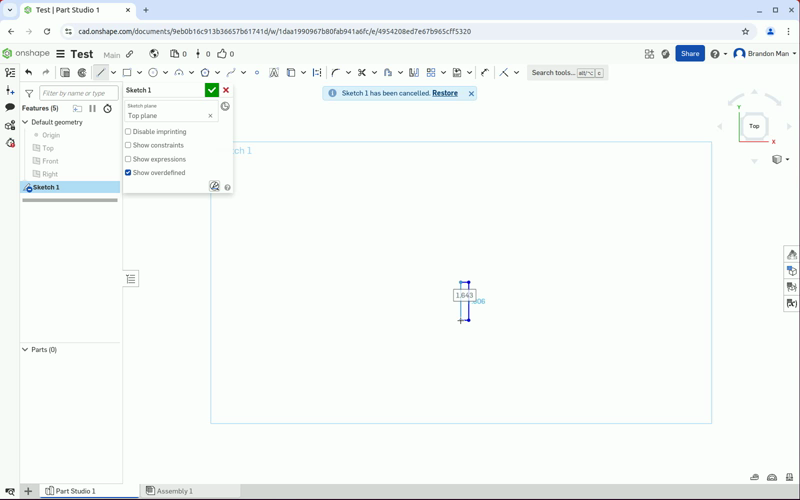
key_up(shift)
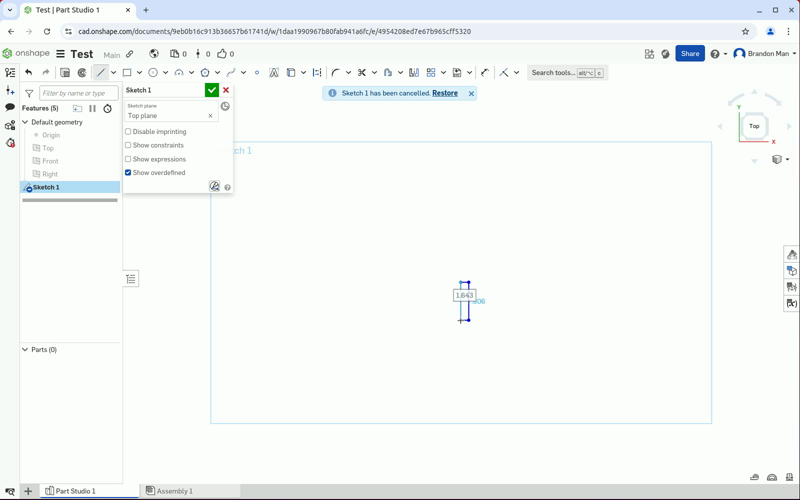
click(460, 320)
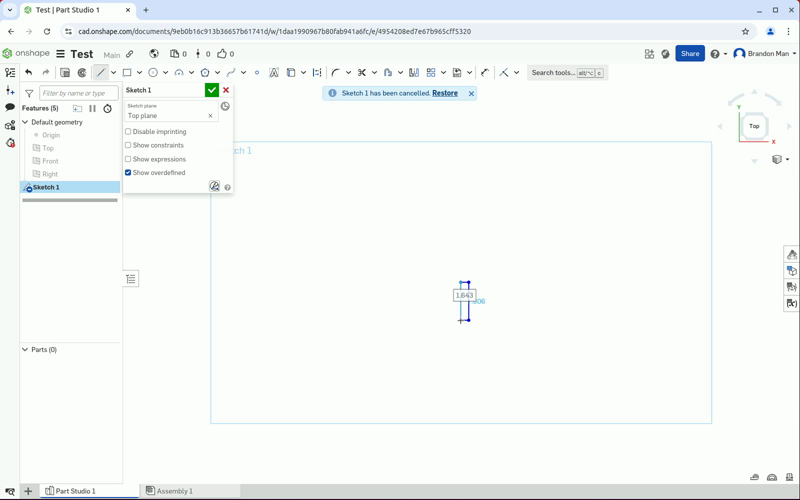
key(esc)
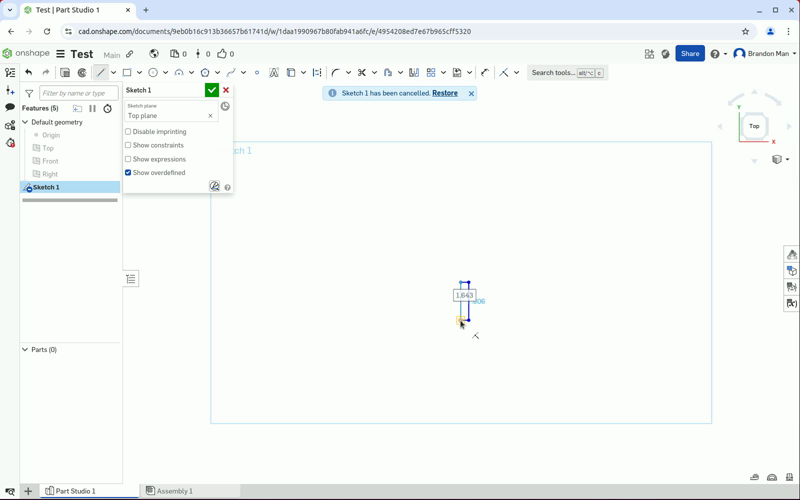
mouse_move(467, 318)
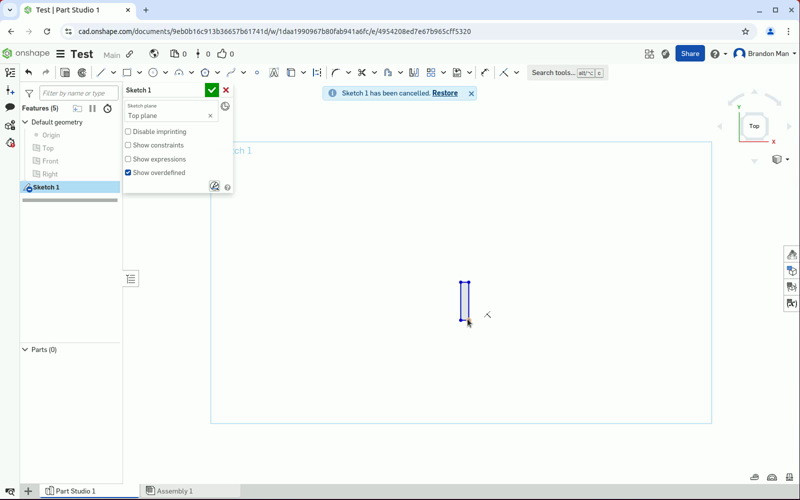
scroll(6)
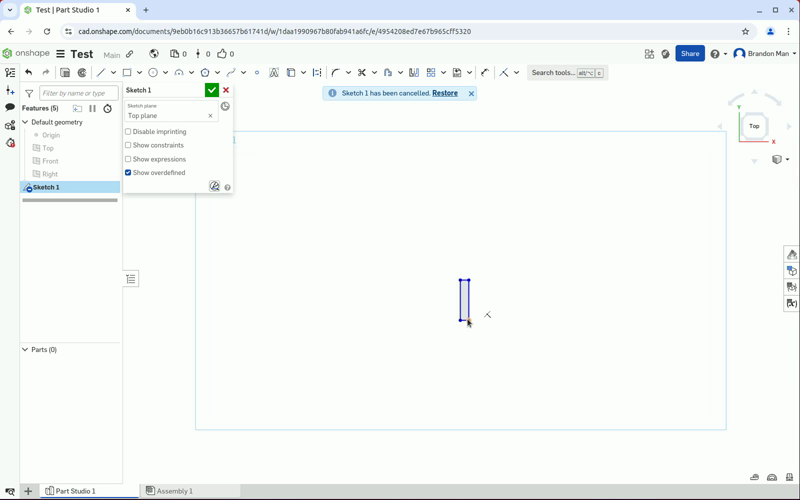
scroll(6)
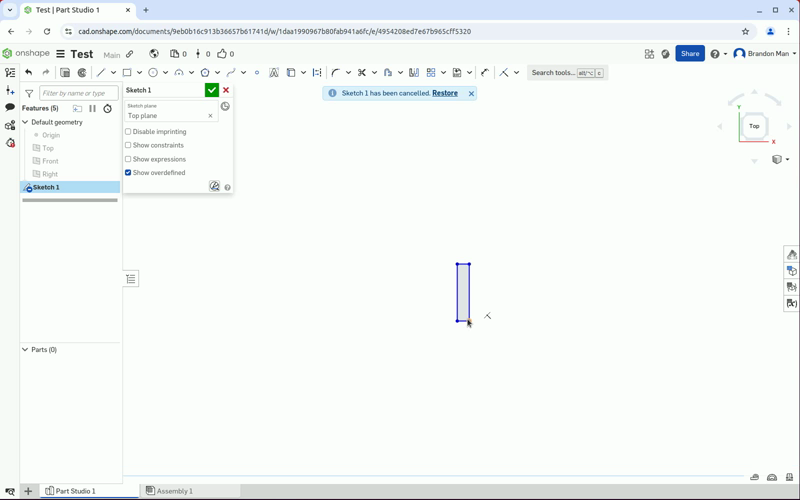
scroll(6)
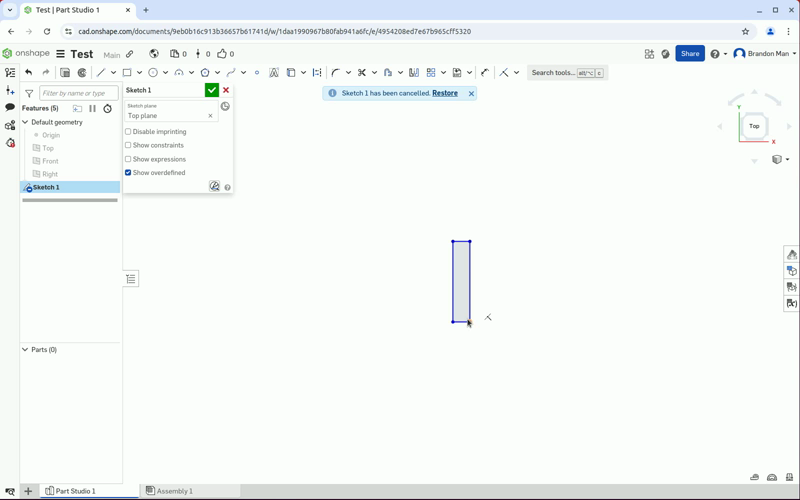
scroll(6)
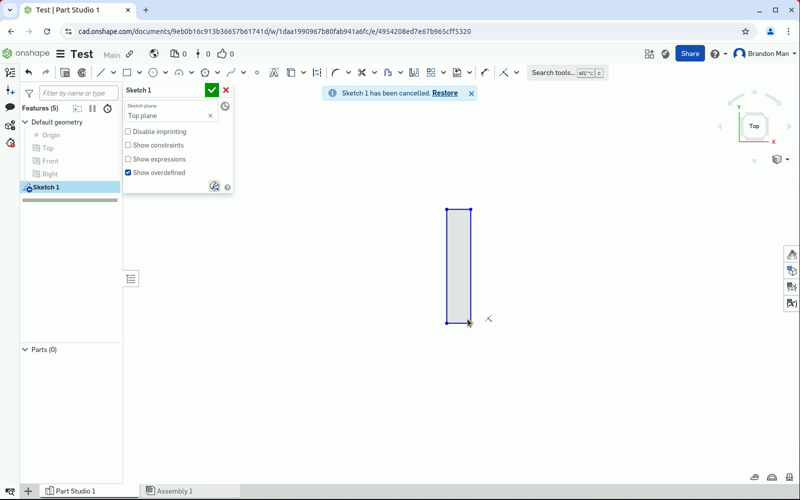
scroll(6)
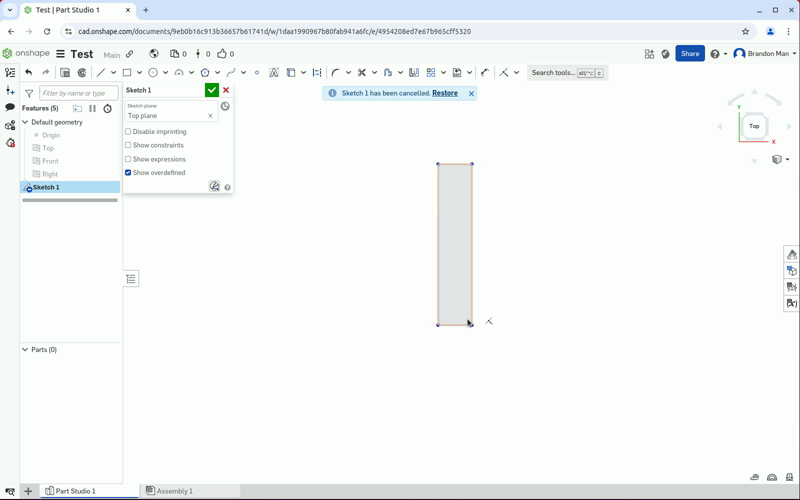
scroll(6)
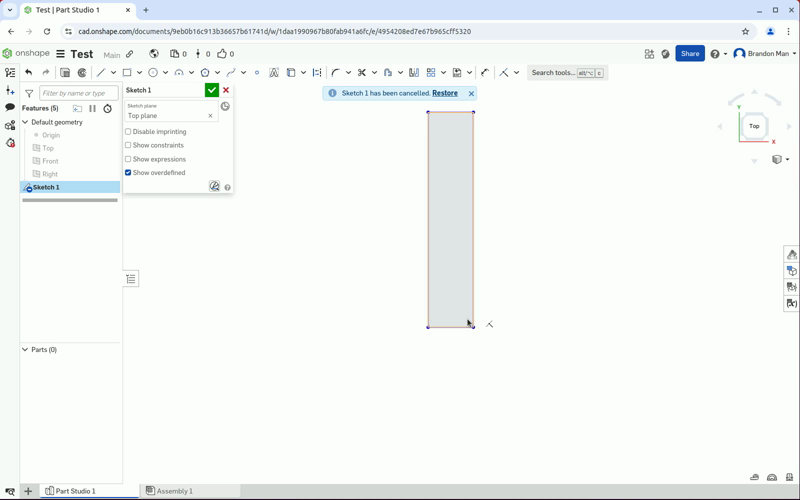
scroll(6)
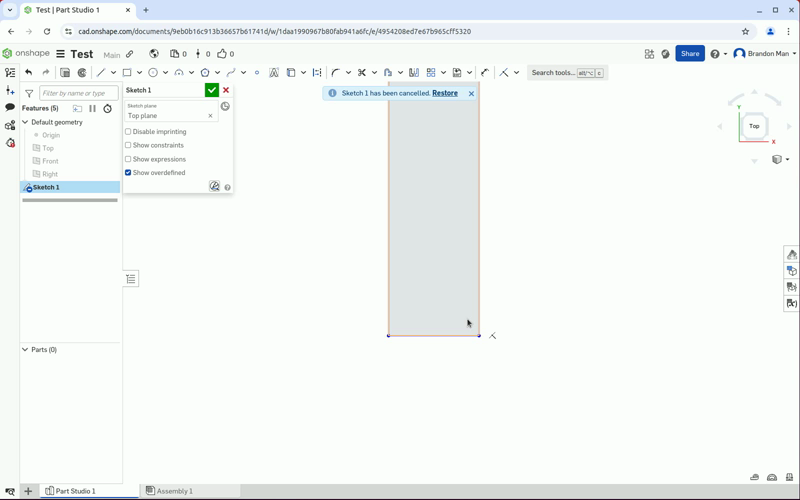
click(467, 318)
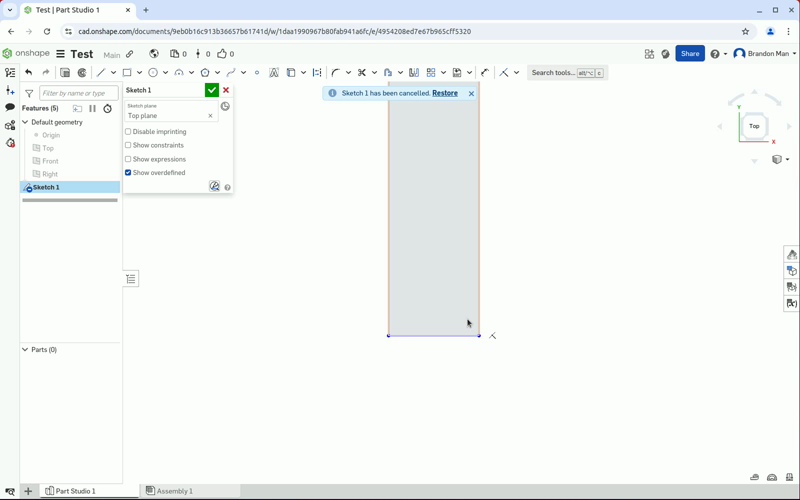
scroll(-6)
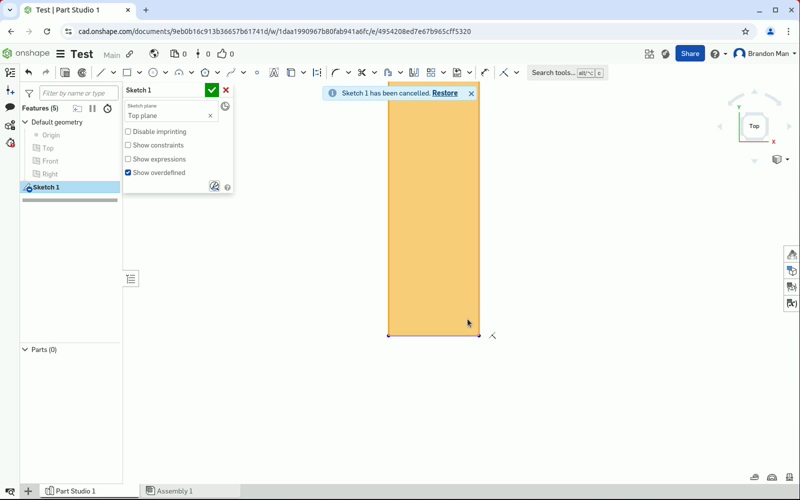
scroll(-6)
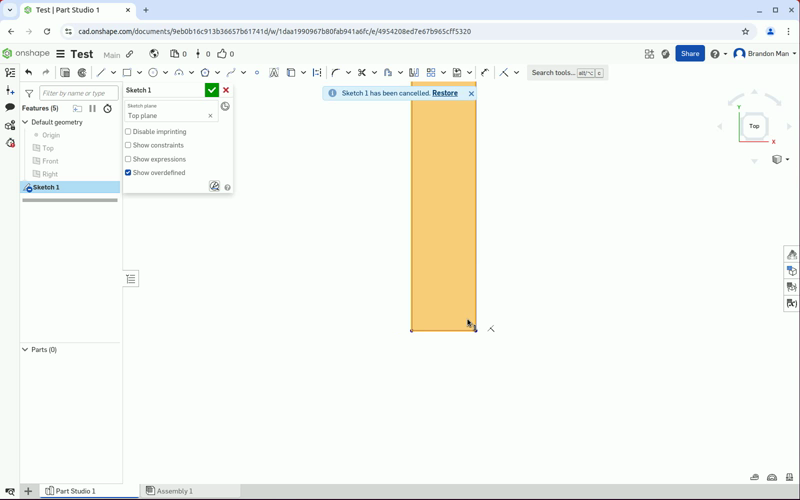
scroll(-6)
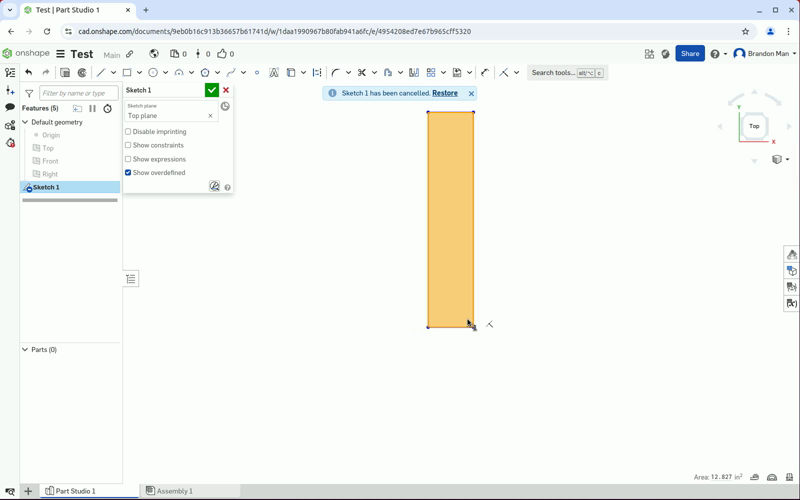
scroll(-6)
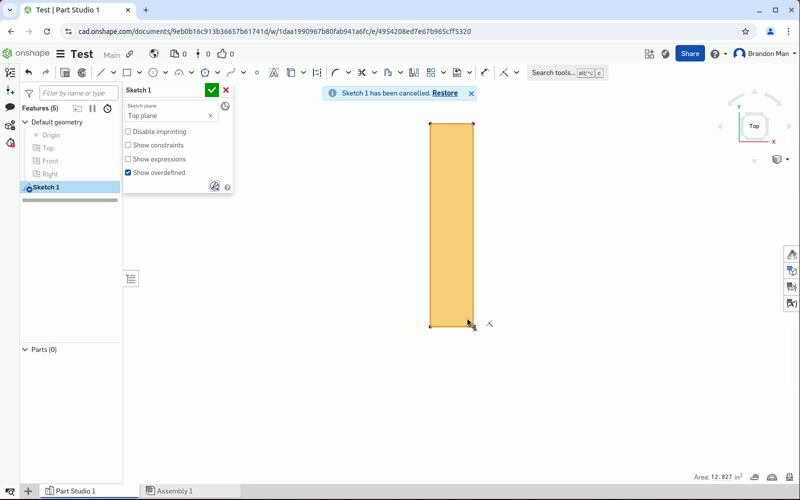
scroll(-6)
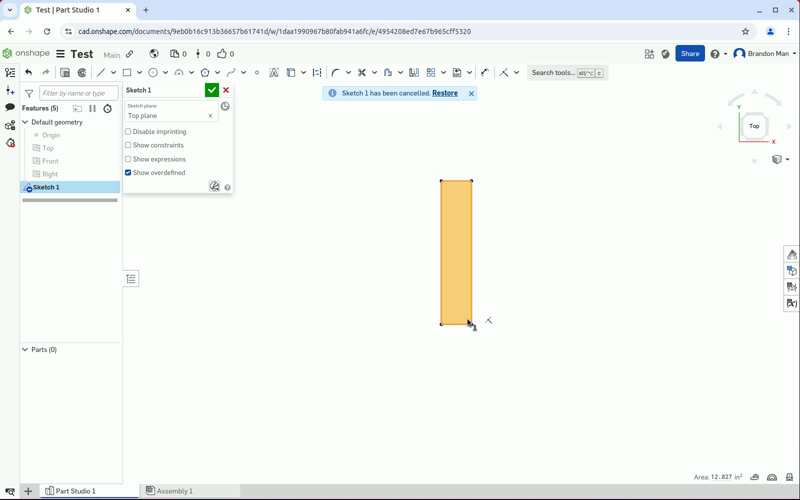
scroll(-6)
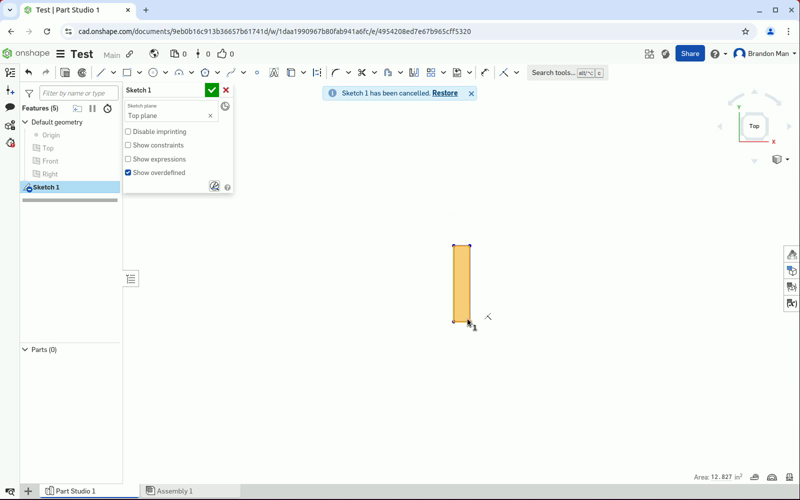
scroll(-6)
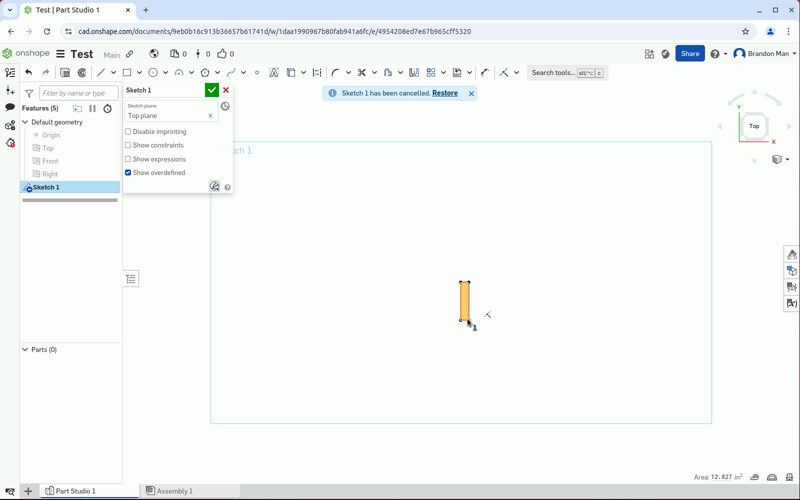
mouse_move(73, 352)
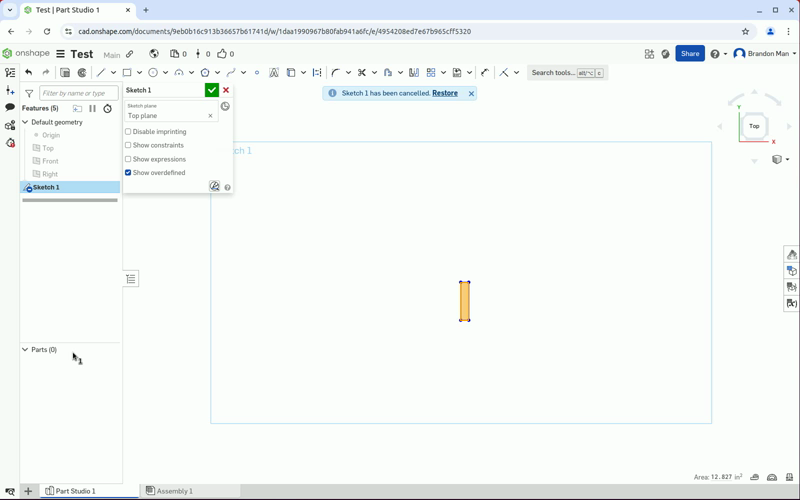
key(shift+y)
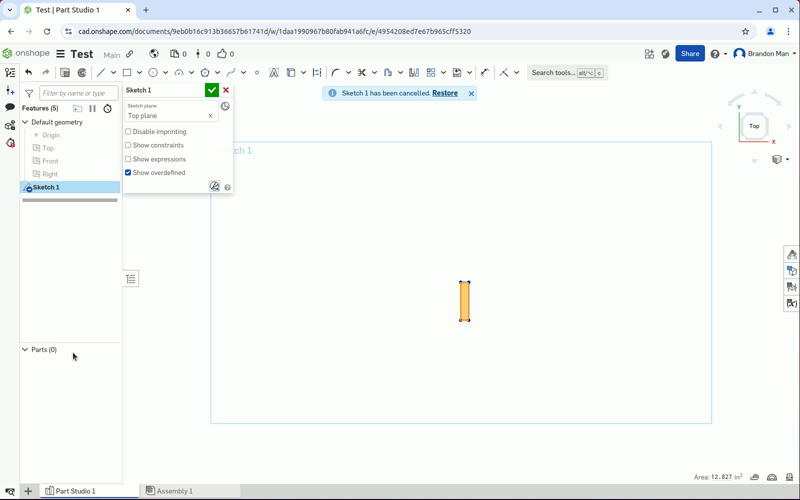
key(shift+e)
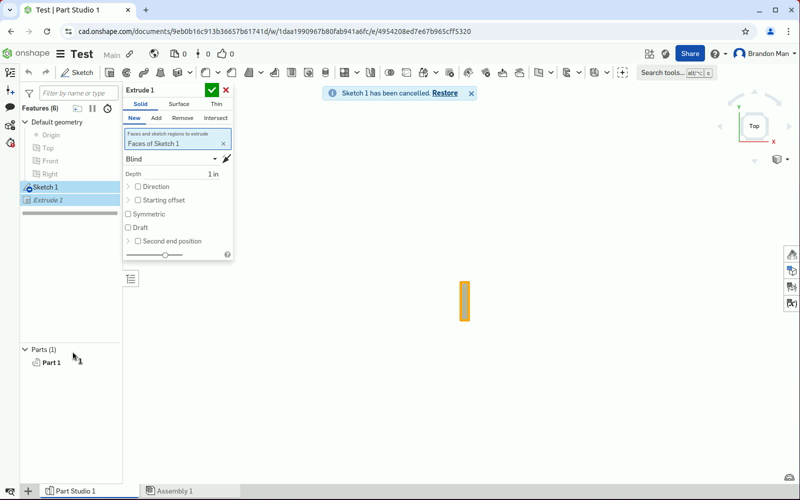
mouse_move(143, 106)
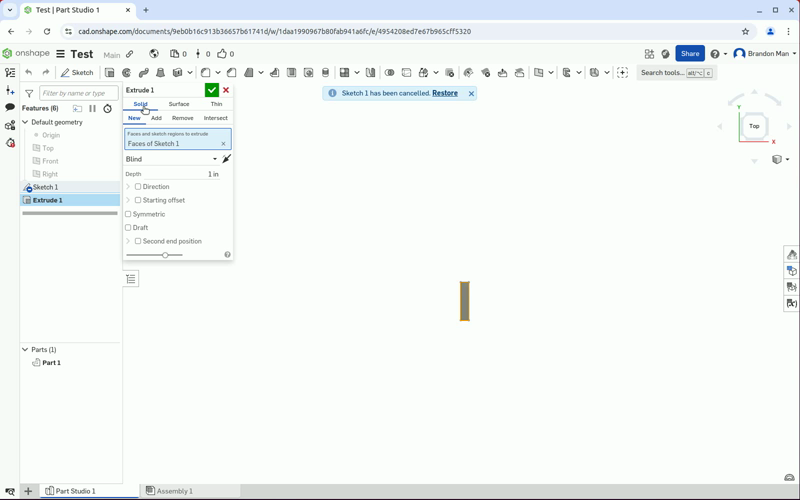
click(143, 106)
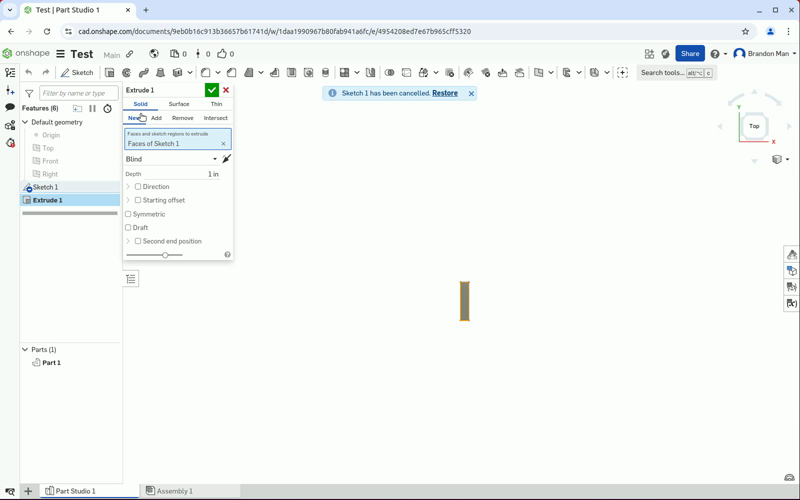
mouse_move(137, 120)
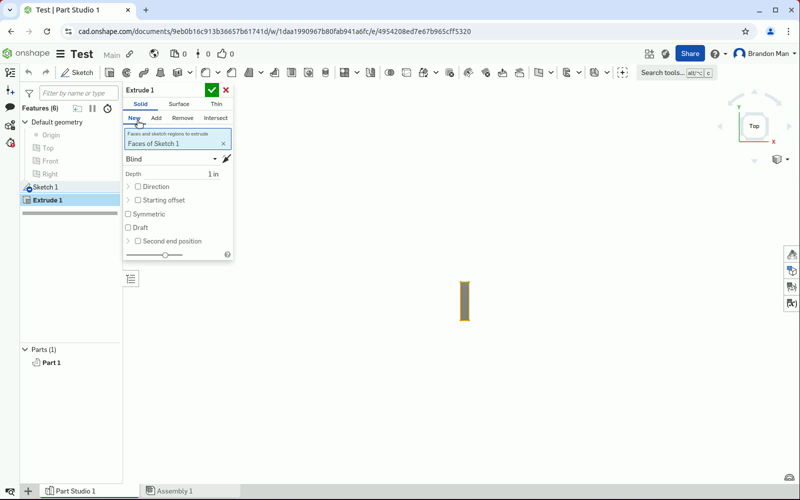
click(137, 120)
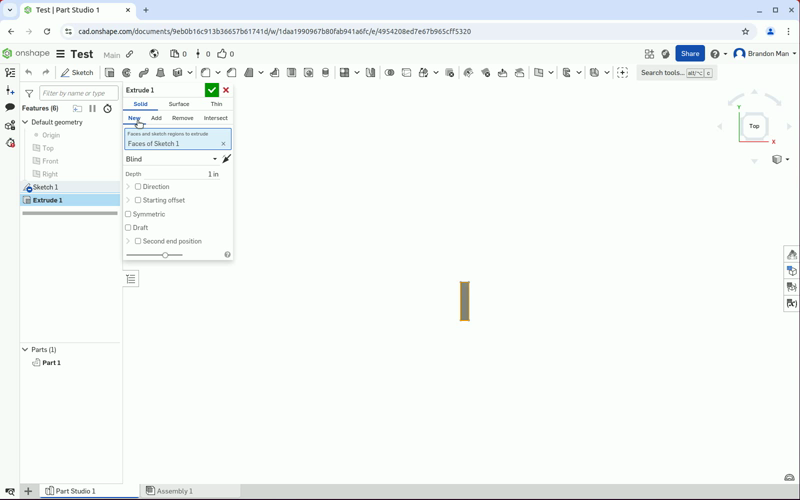
key(tab, 4)
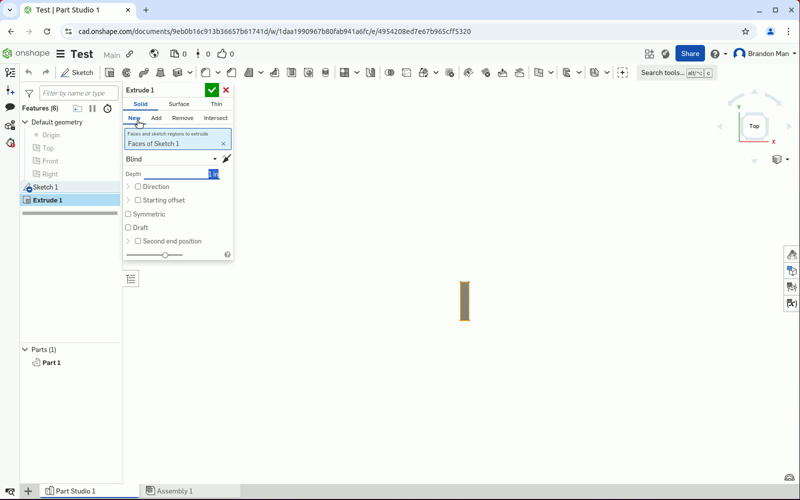
text(23.108)
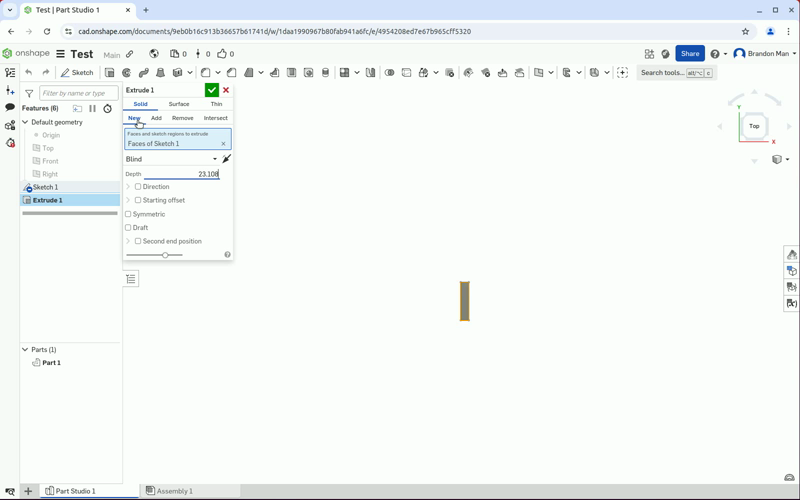
key(enter)
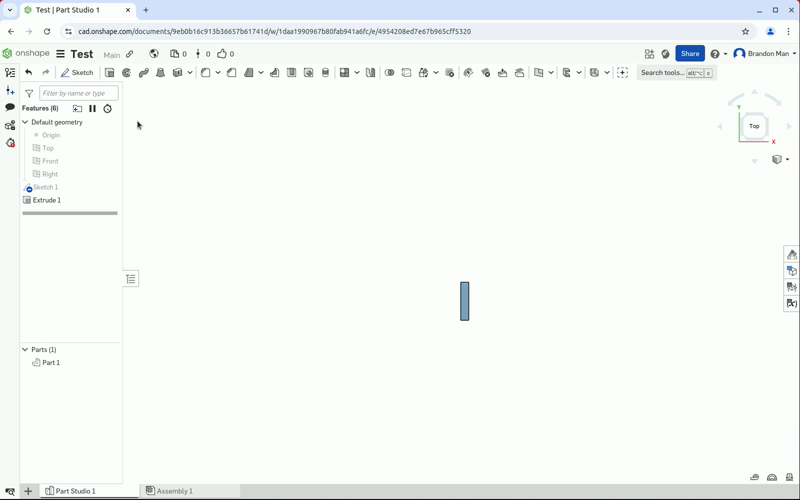
key(shift+h)
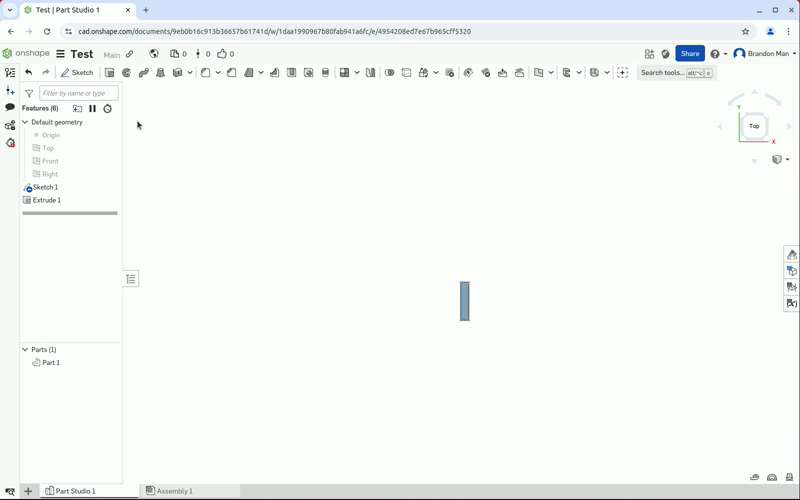
key(shift+h)
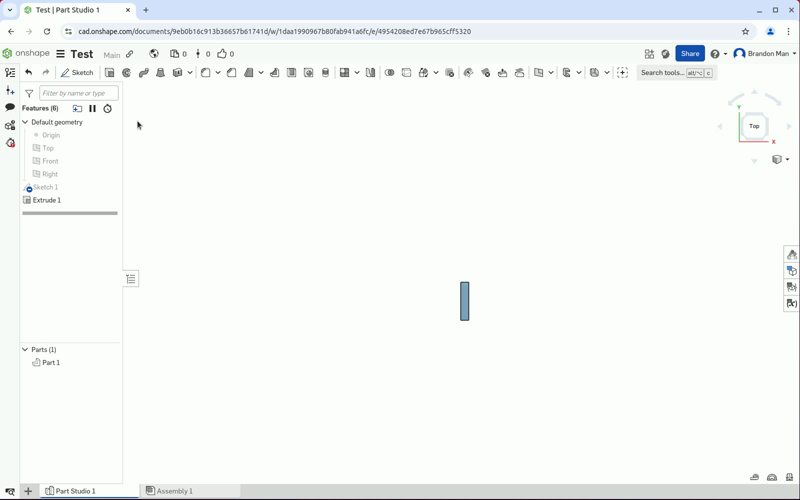
mouse_move(73, 189)
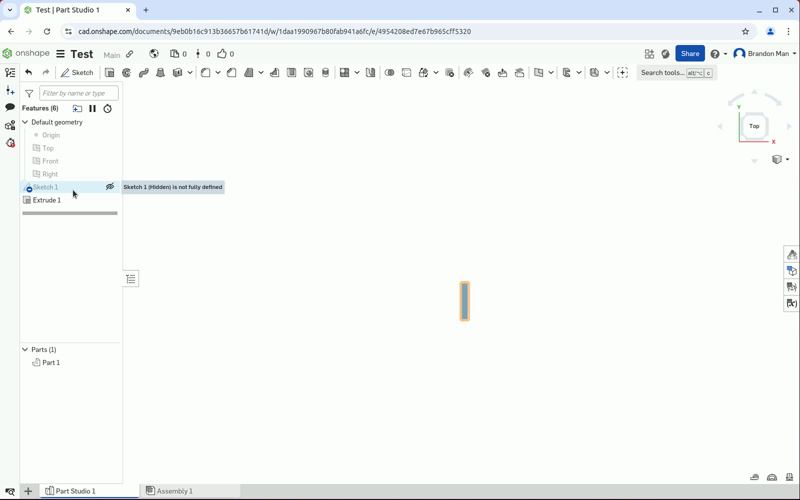
click(73, 189)
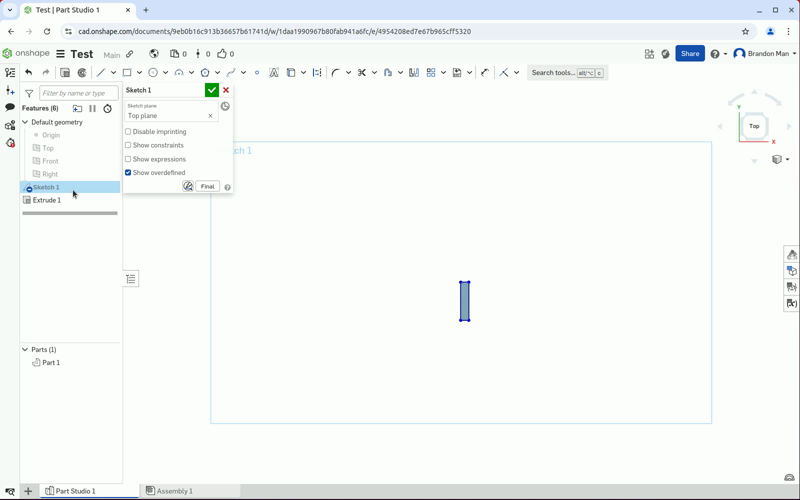
mouse_move(229, 92)
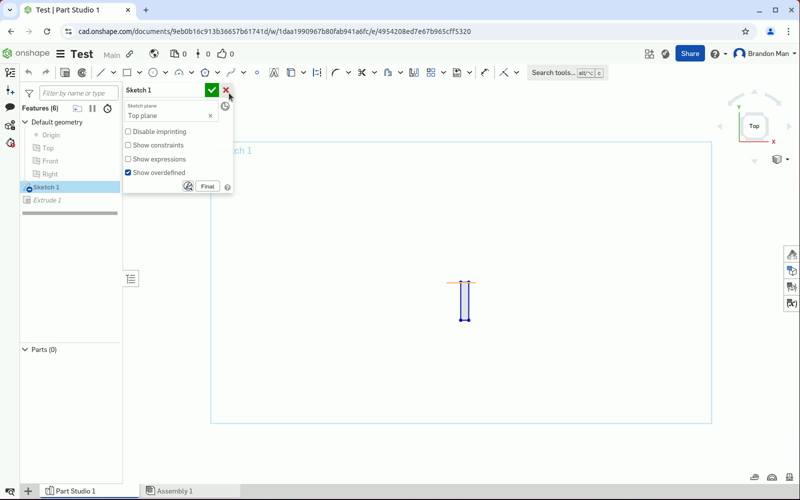
click(229, 92)
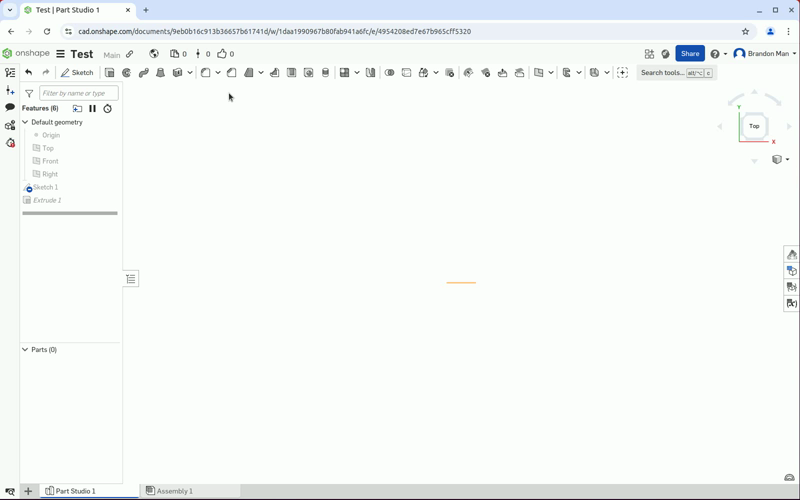
mouse_move(73, 352)
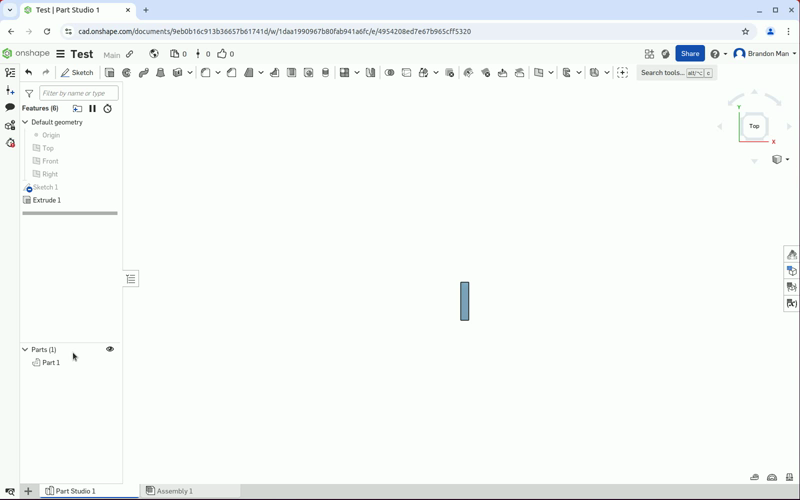
key(y)
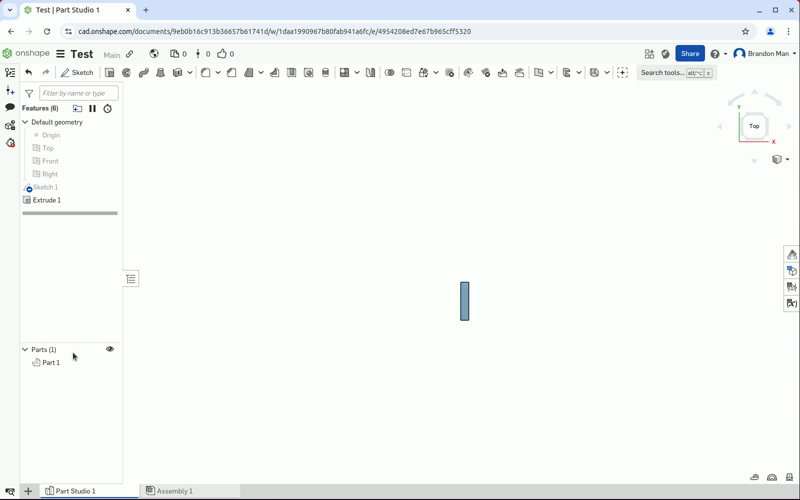
key(shift+p)
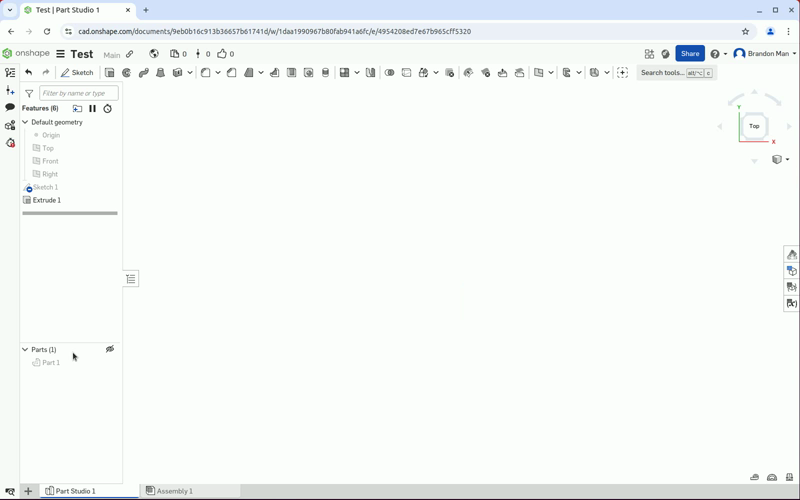
key(space)
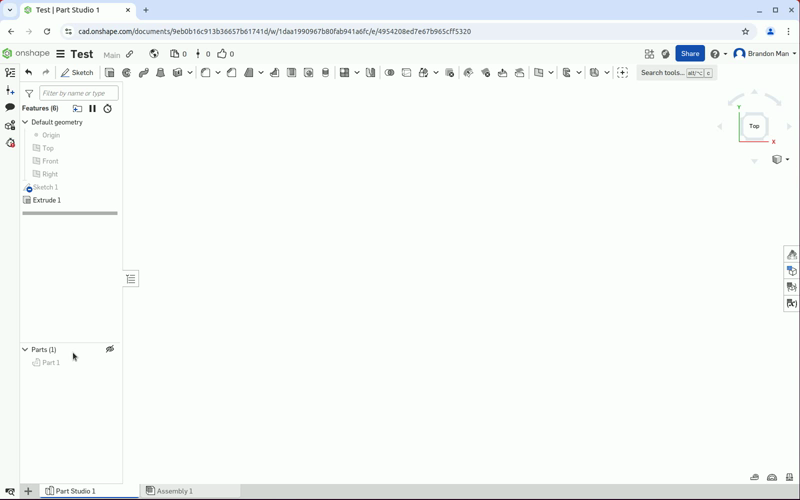
key_down(shift)
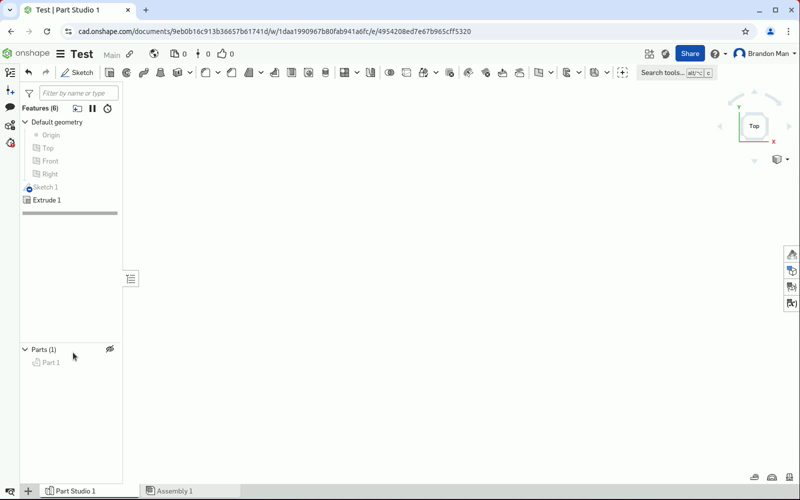
key(up)
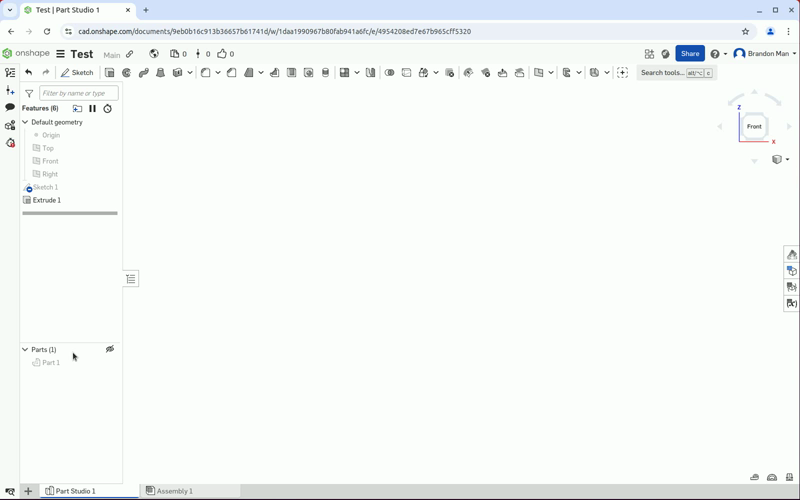
key_up(shift)
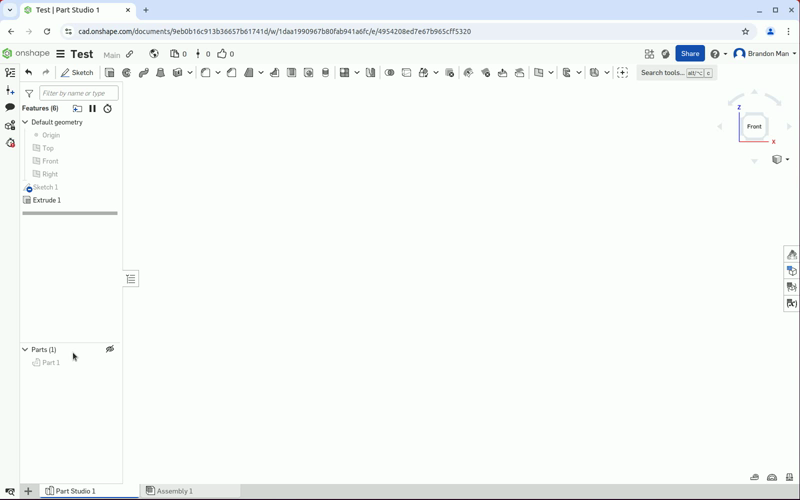
key(space)
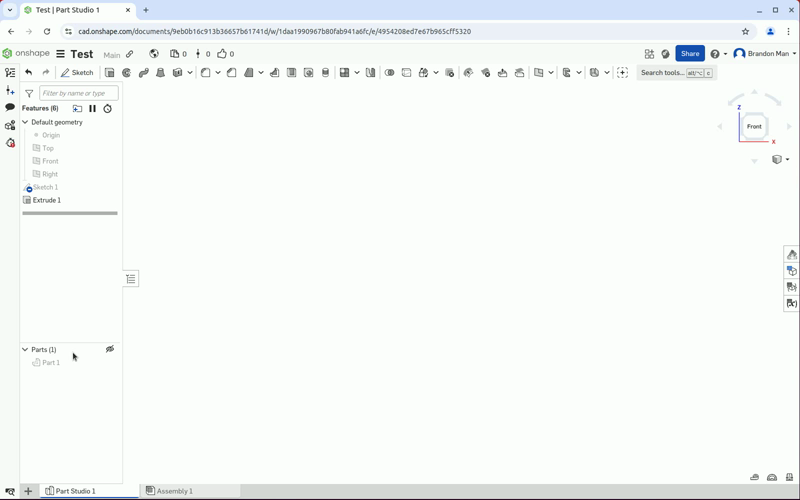
key_down(shift)
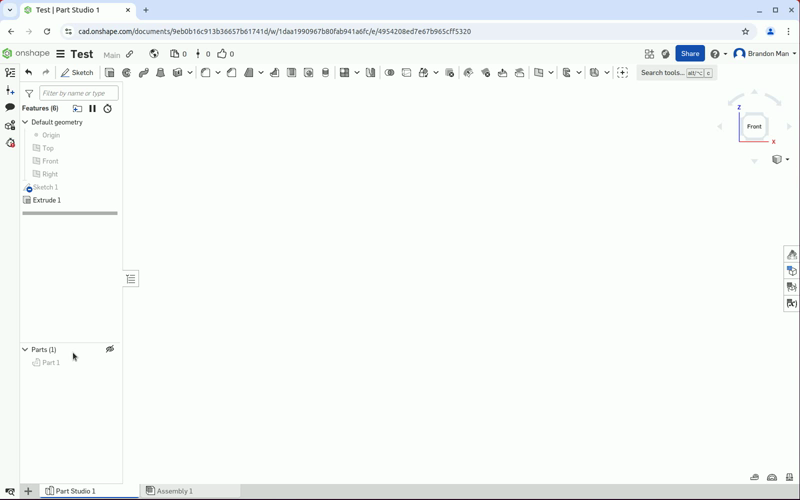
key(left)
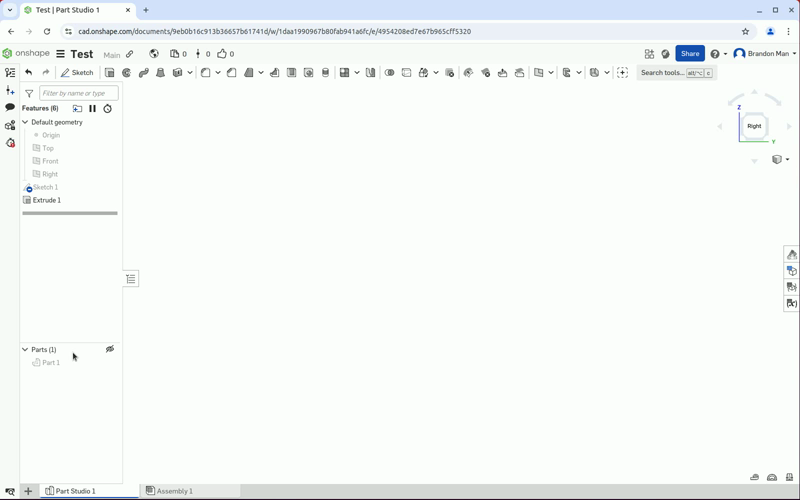
key_up(shift)
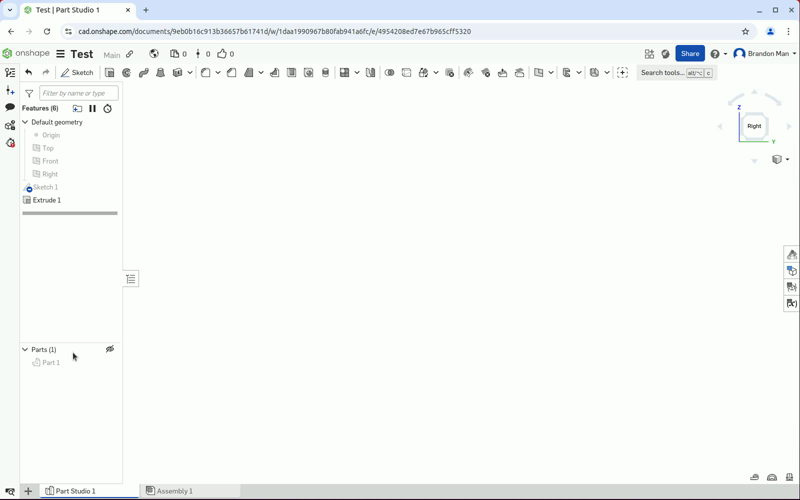
mouse_move(73, 352)
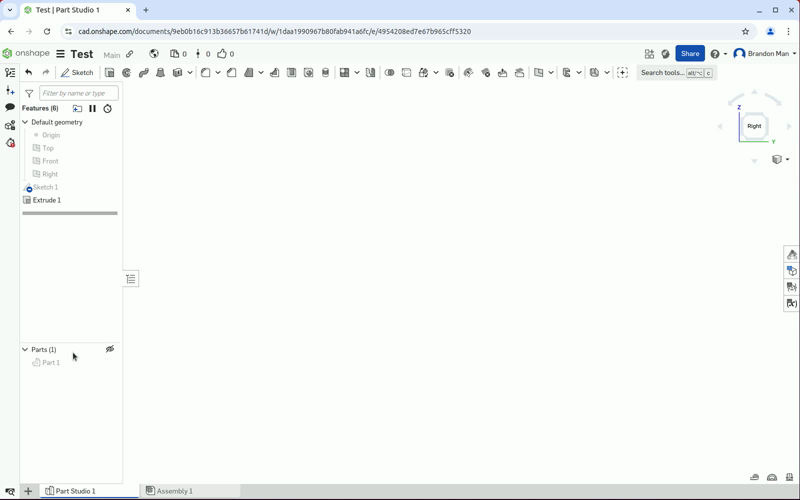
key(shift+y)
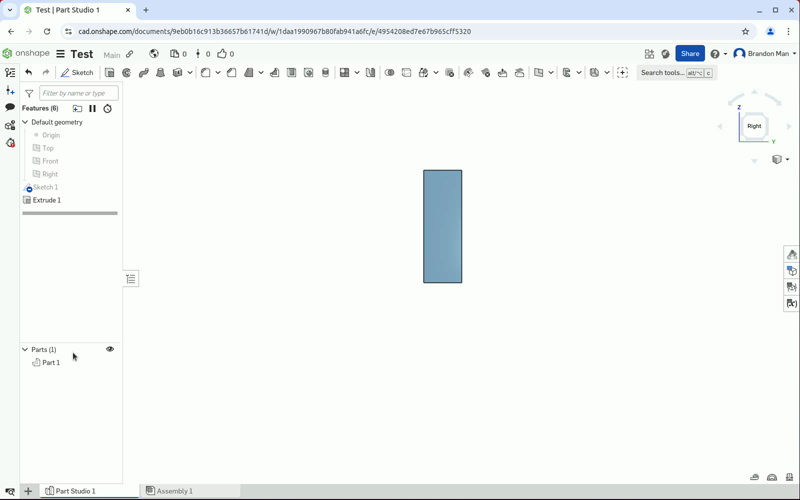
mouse_move(541, 75)
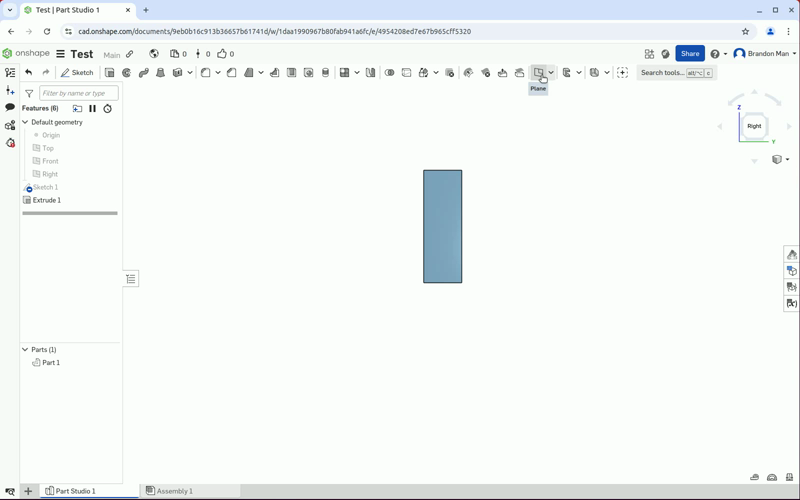
click(541, 75)
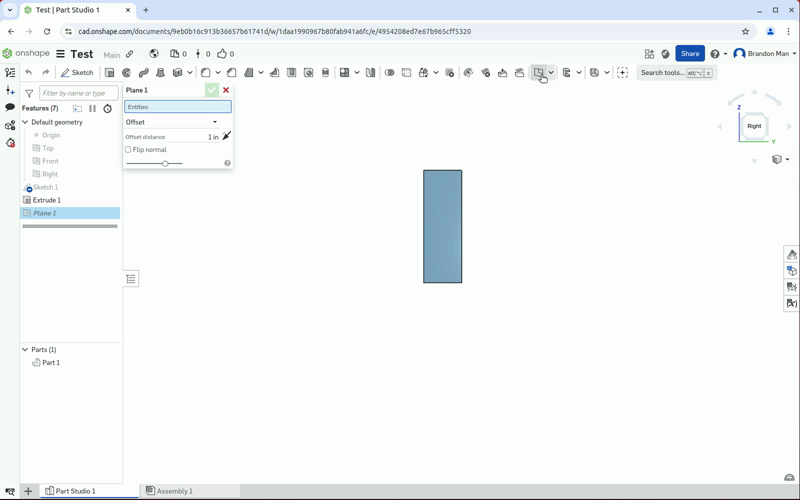
mouse_move(73, 176)
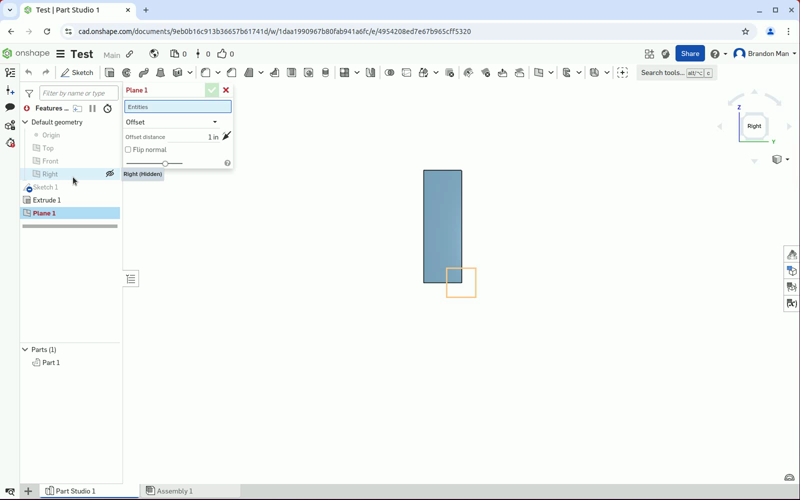
click(73, 176)
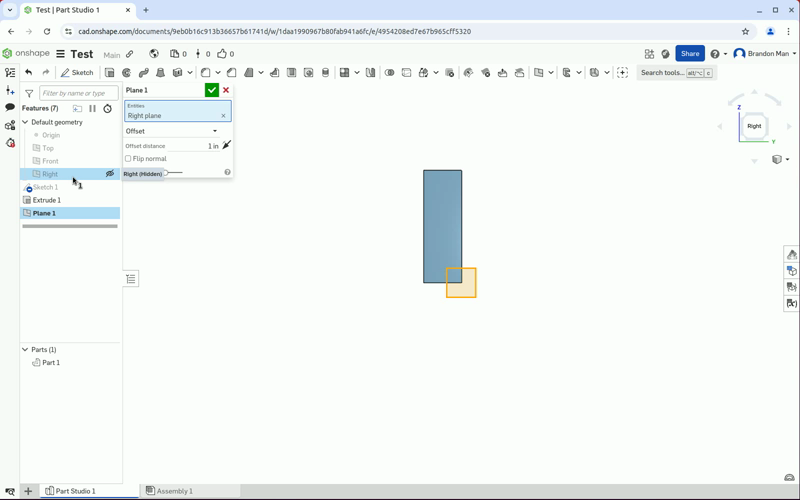
key(tab, 2)
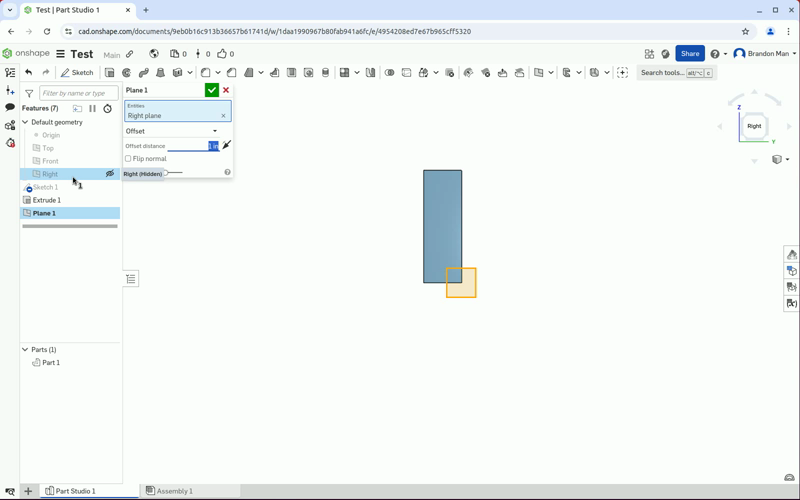
text(1.448)
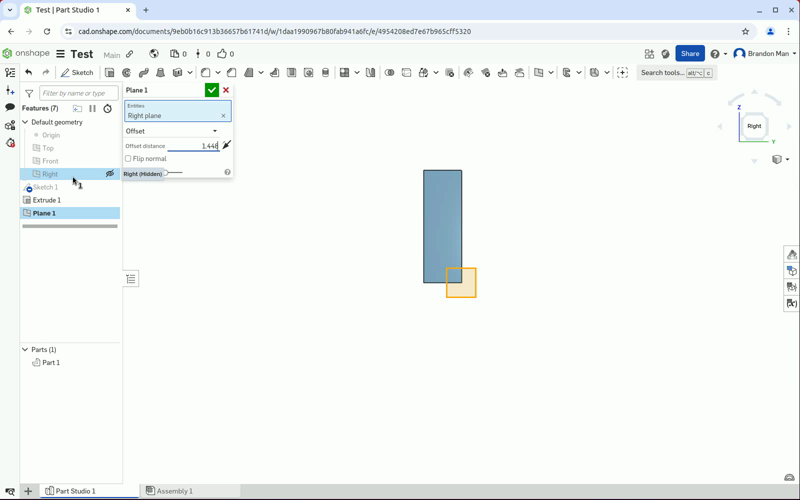
key(enter, 2)
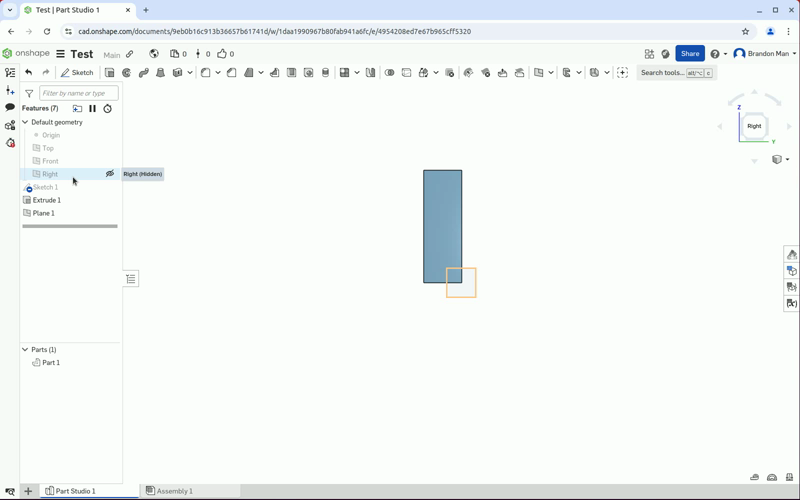
key(shift+s)
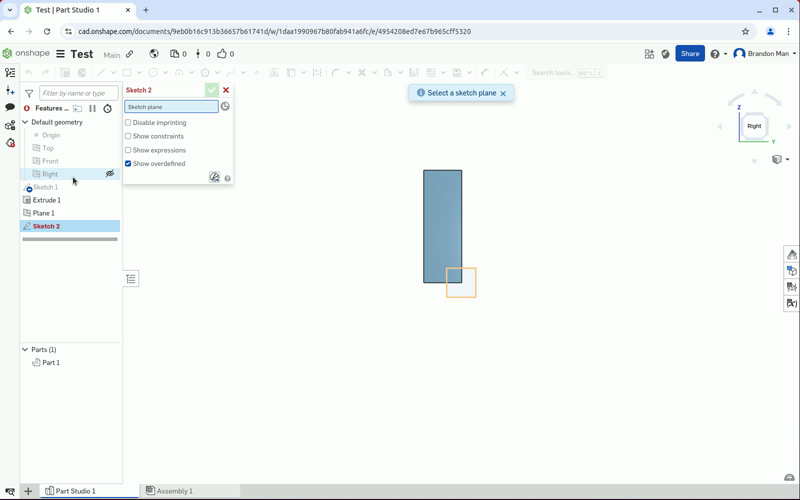
mouse_move(73, 215)
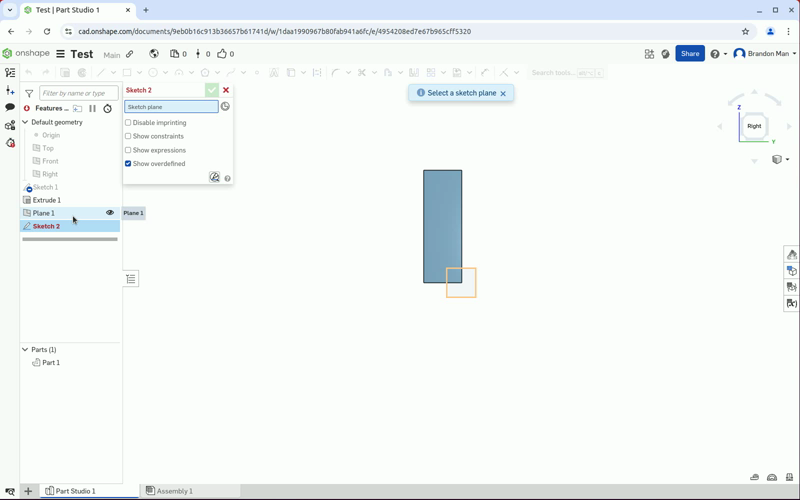
click(73, 215)
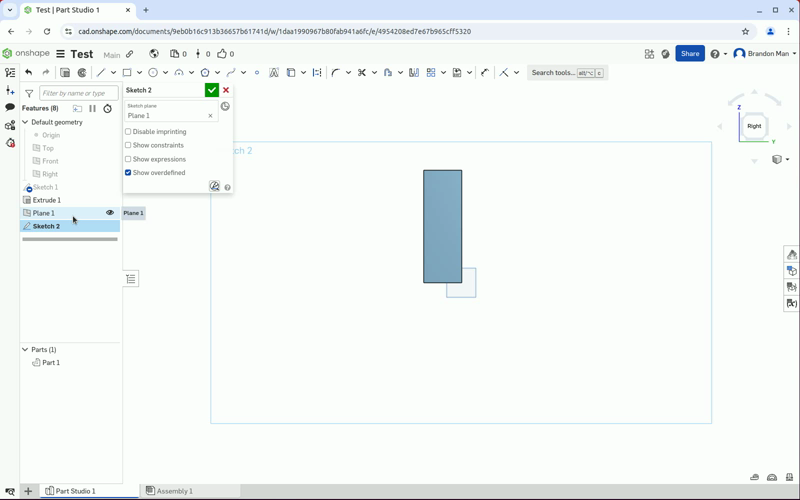
mouse_move(73, 352)
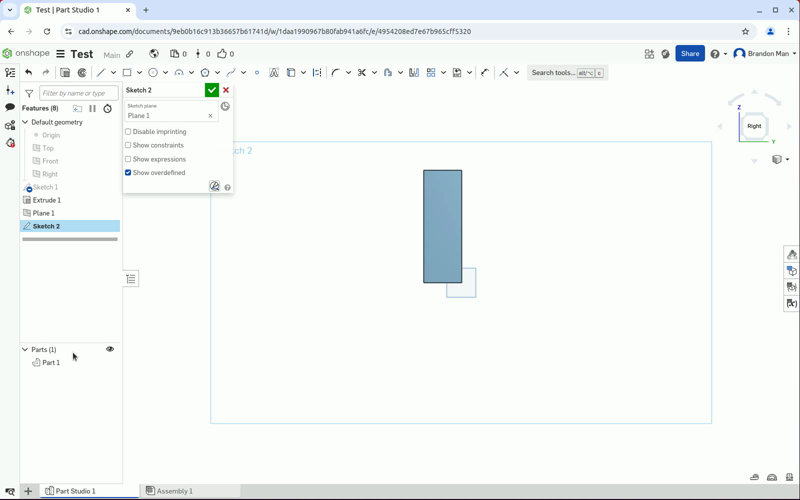
key(y)
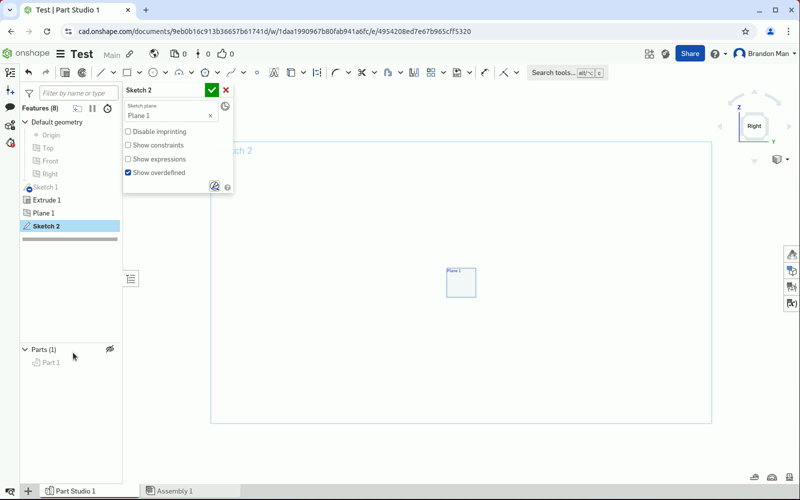
key(c)
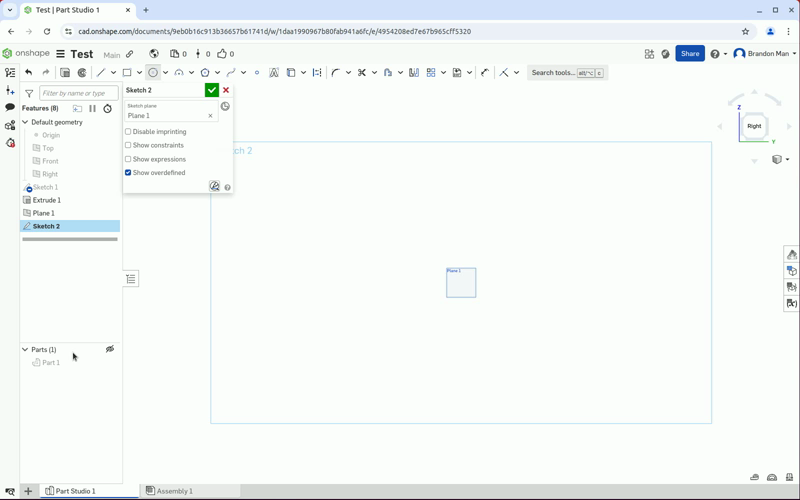
key_down(shift)
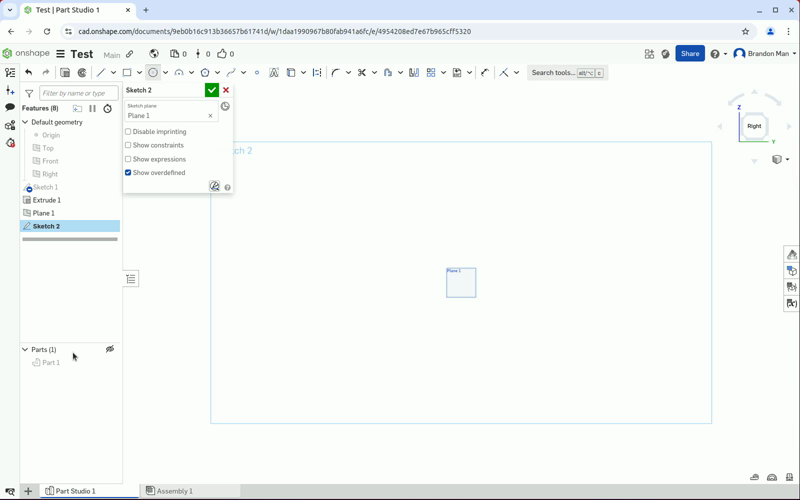
mouse_move(441, 226)
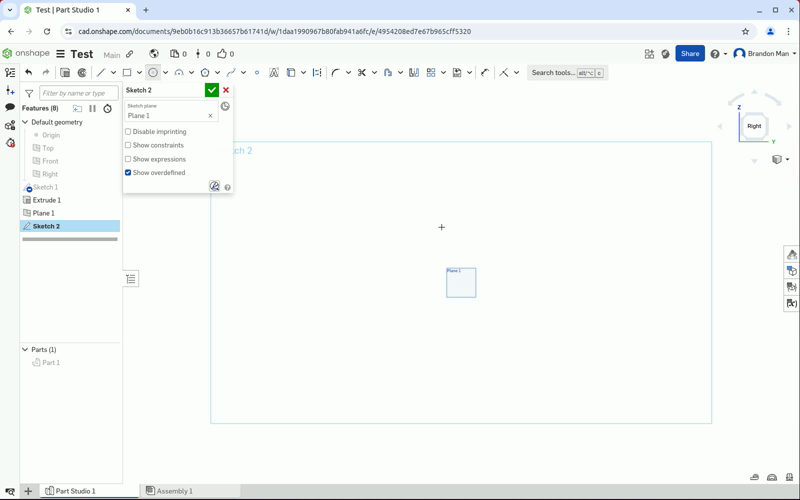
click(441, 226)
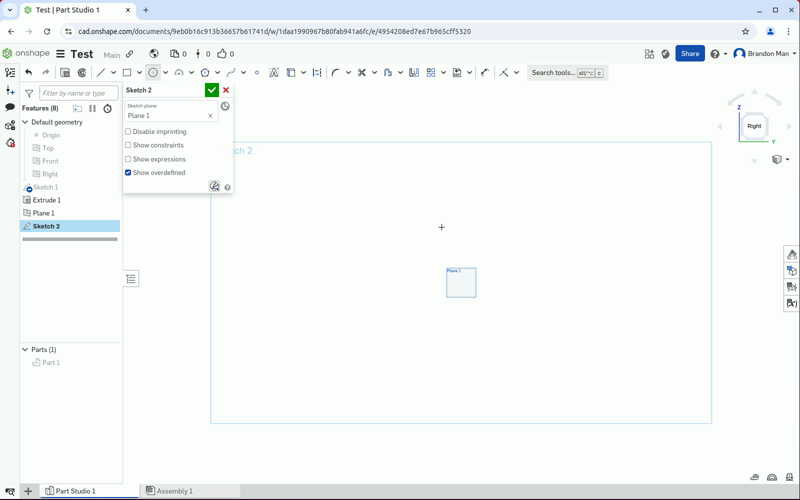
key_up(shift)
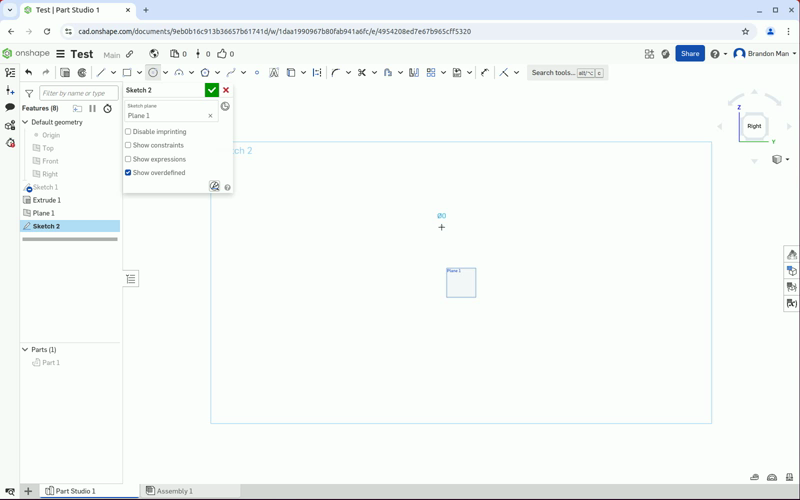
mouse_move(444, 226)
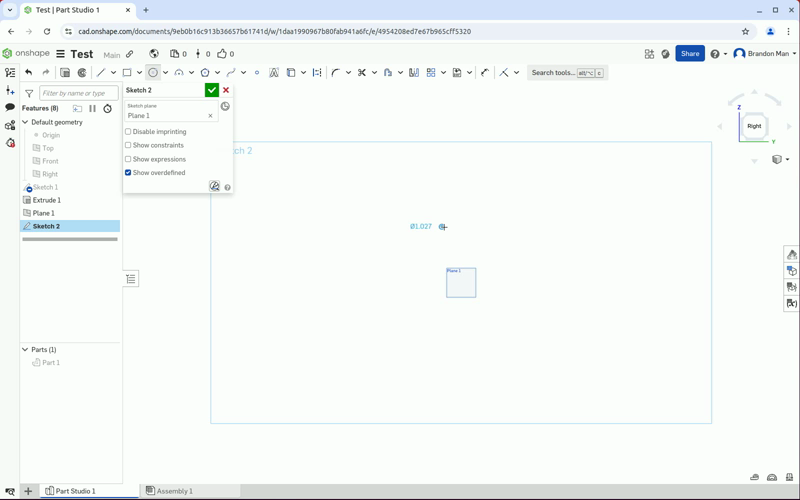
scroll(6)
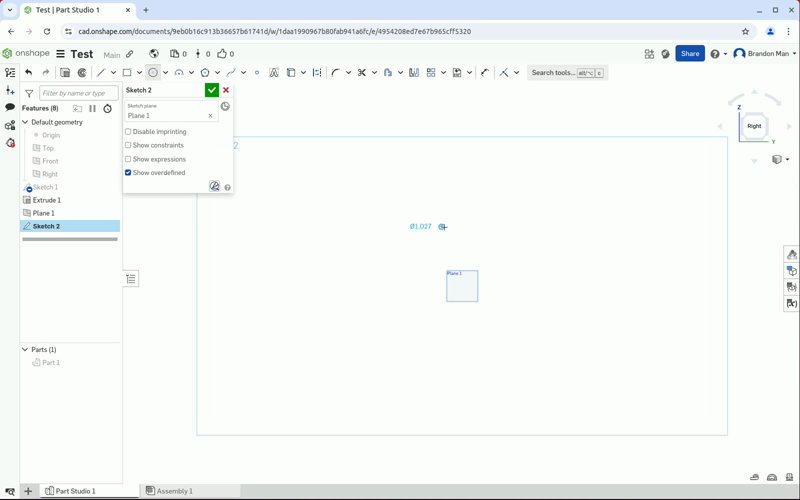
scroll(6)
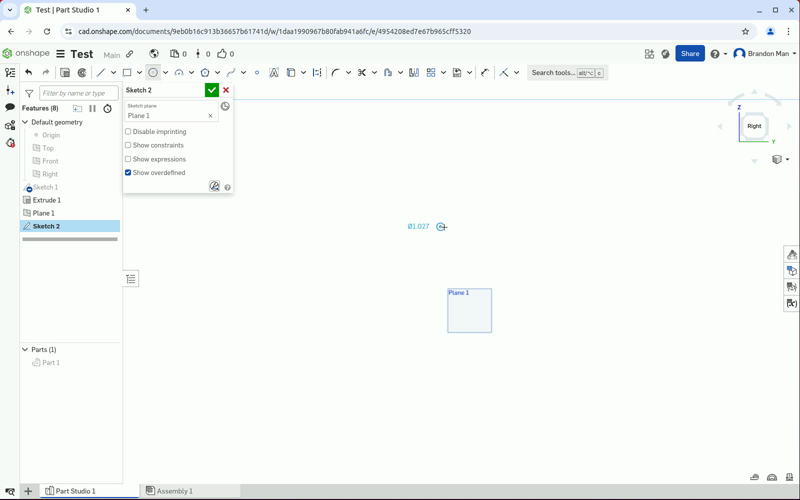
scroll(6)
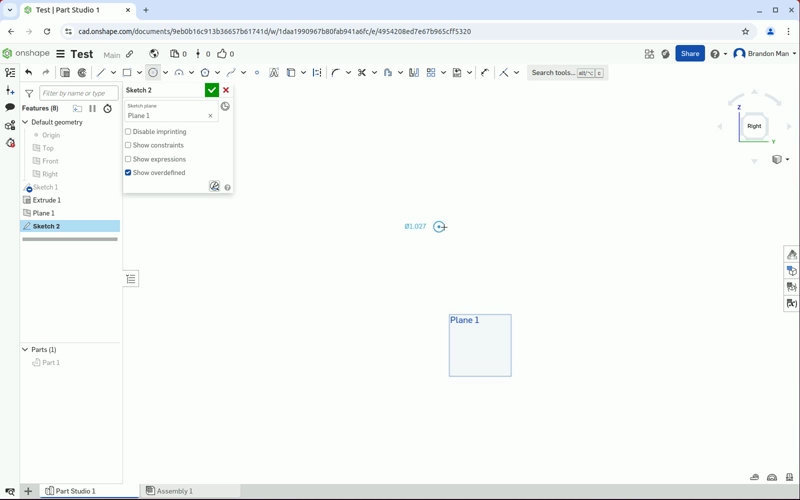
scroll(6)
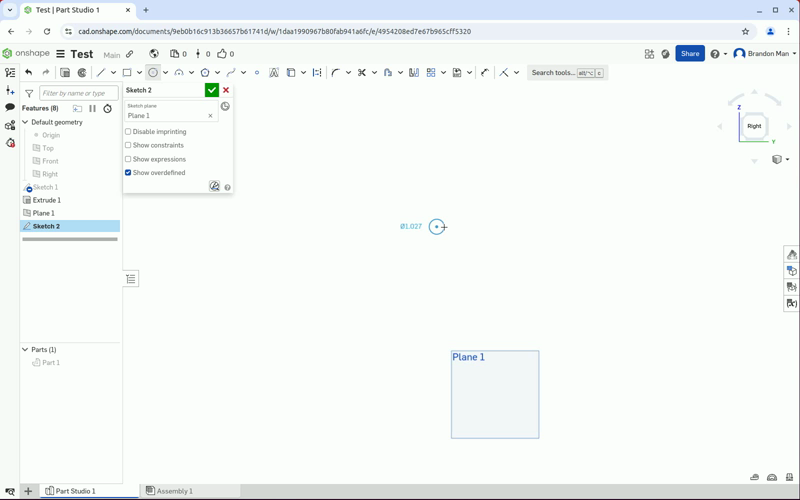
scroll(6)
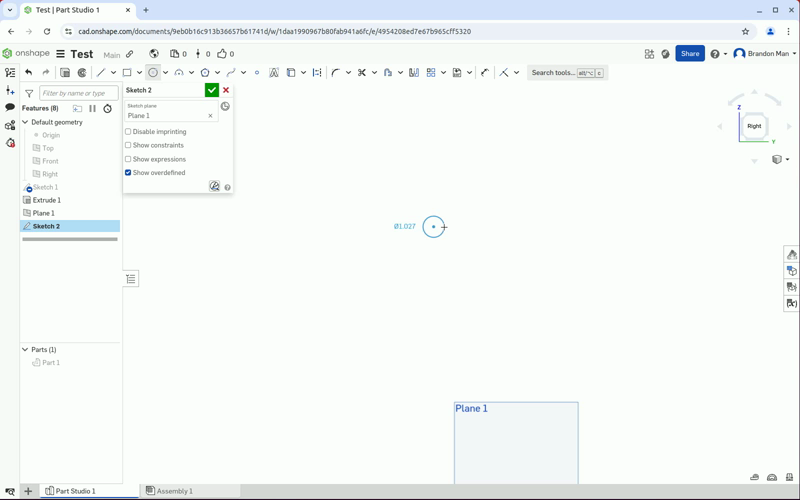
scroll(6)
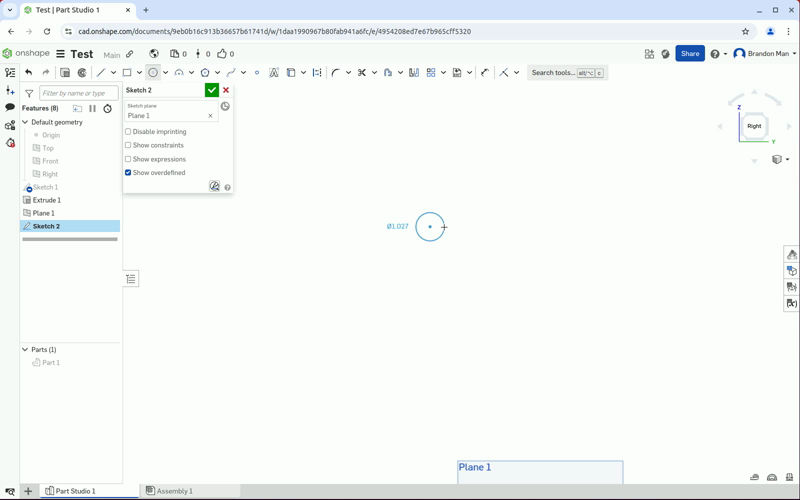
scroll(6)
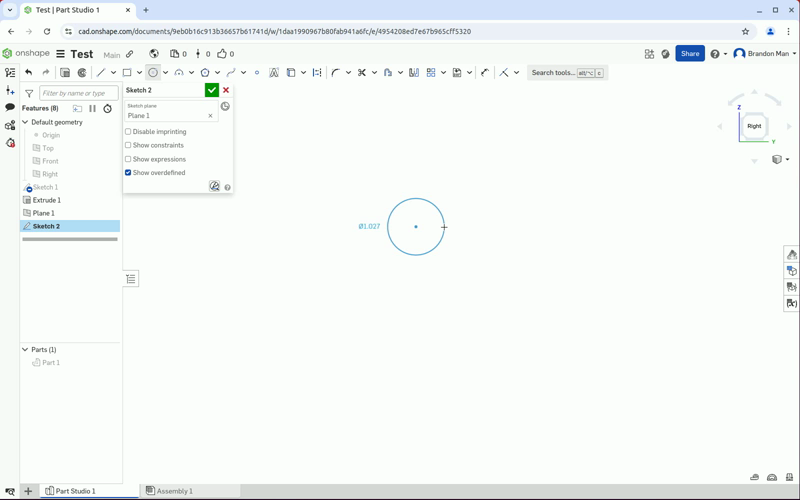
click(444, 226)
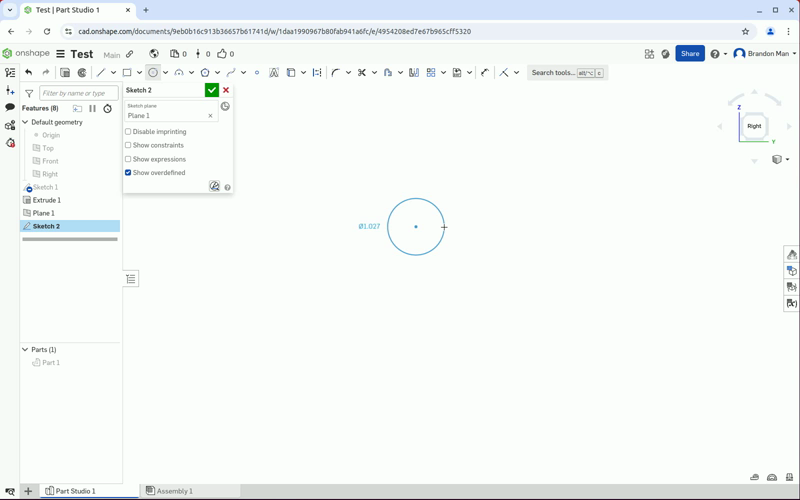
scroll(-6)
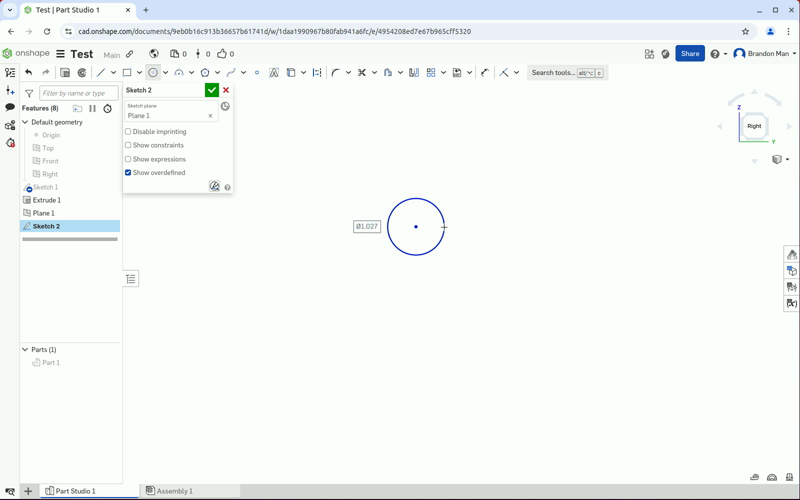
scroll(-6)
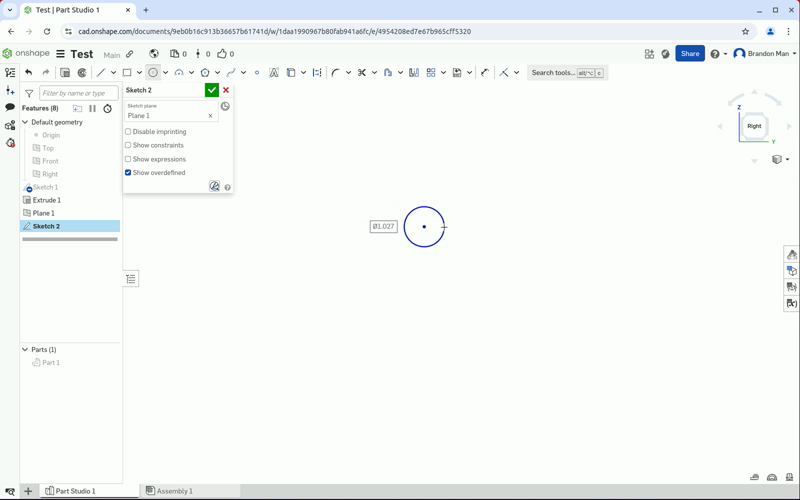
scroll(-6)
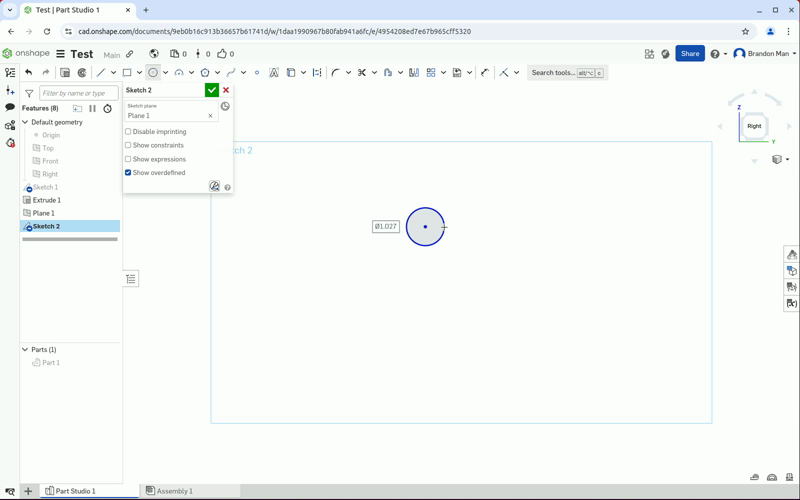
scroll(-6)
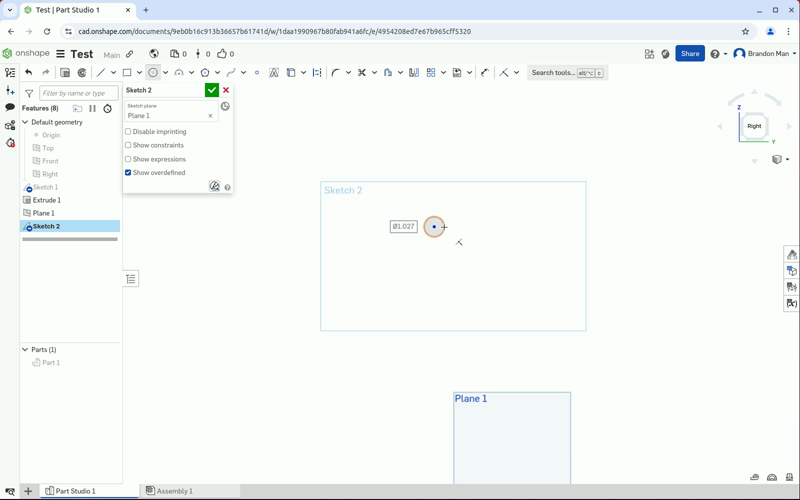
scroll(-6)
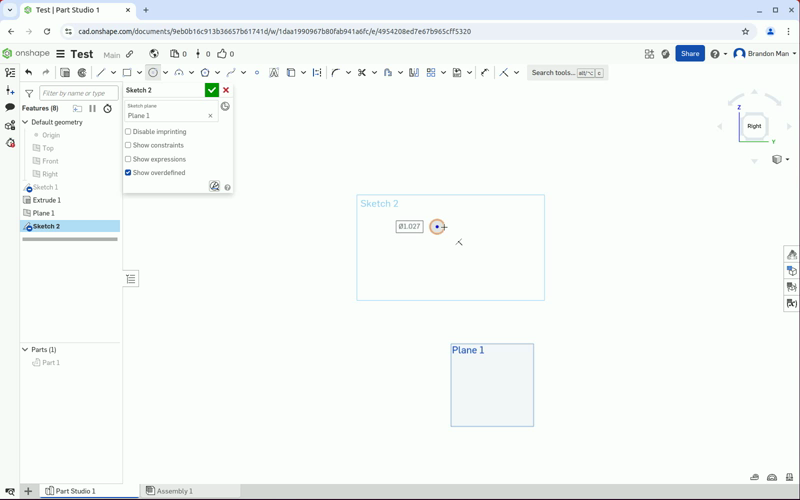
scroll(-6)
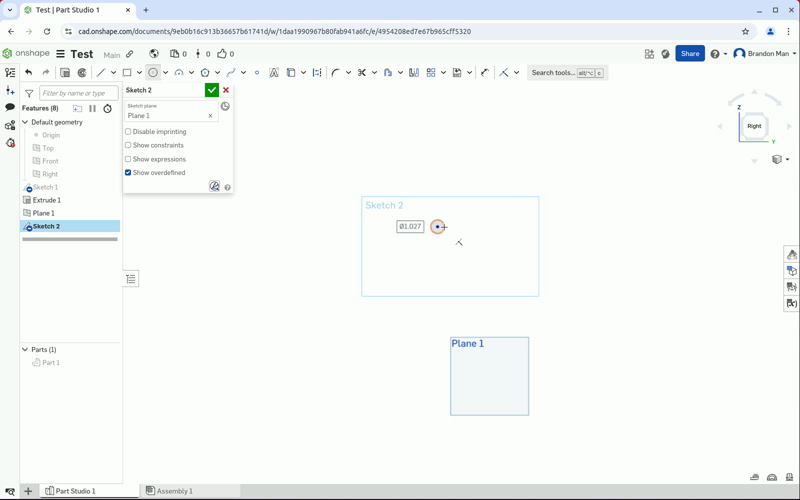
scroll(-6)
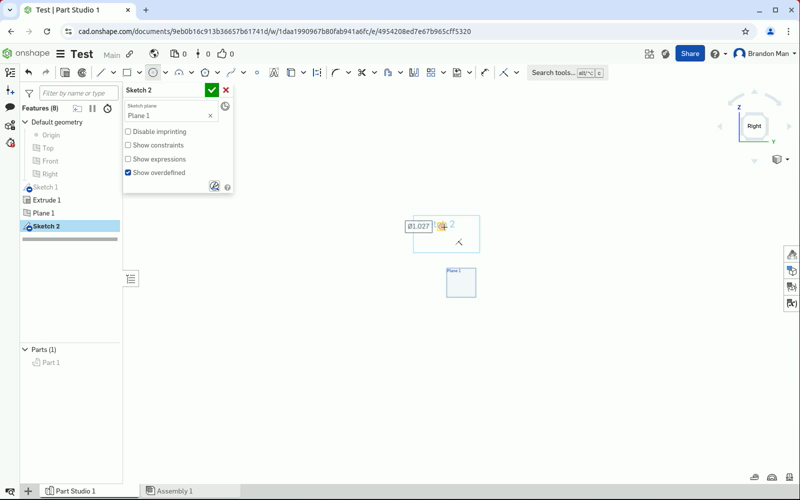
key(esc)
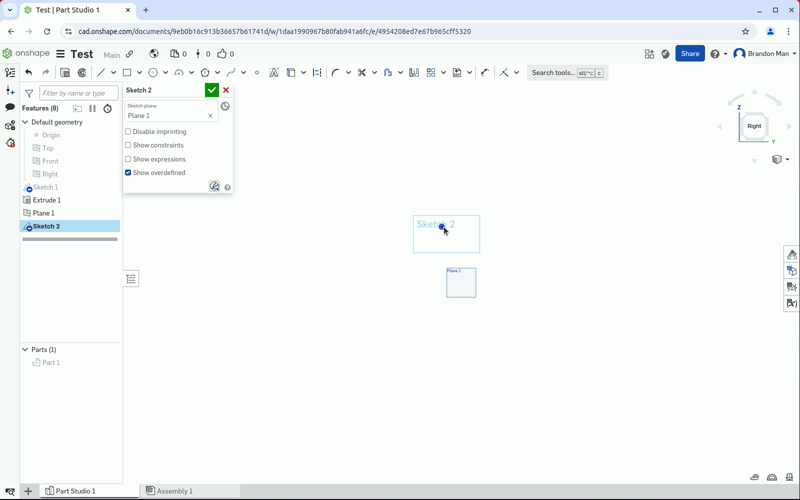
mouse_move(440, 226)
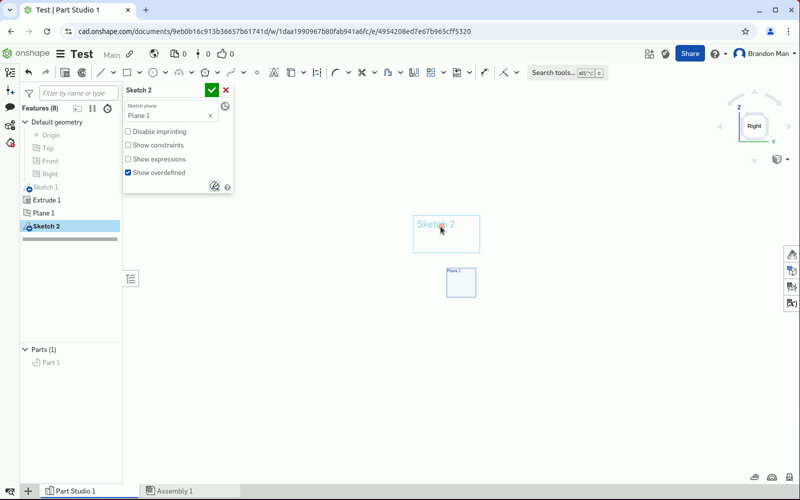
scroll(6)
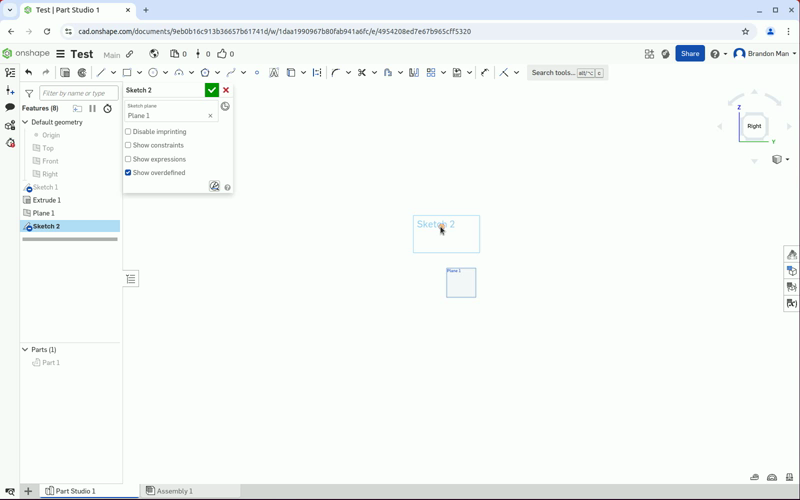
scroll(6)
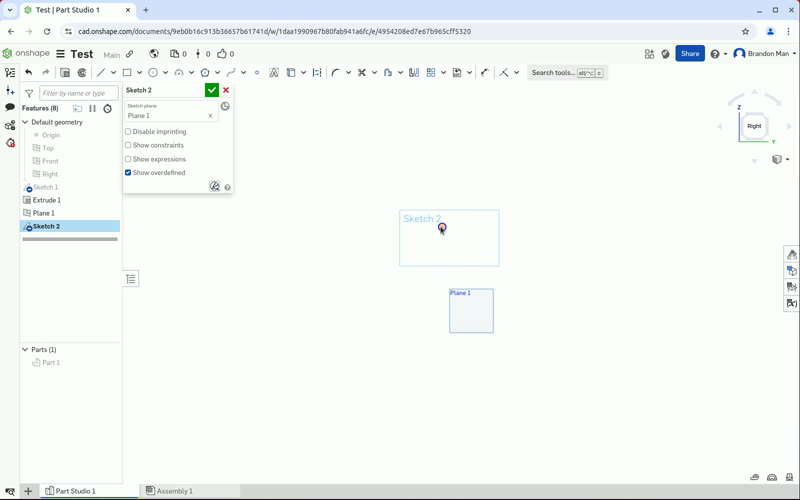
scroll(6)
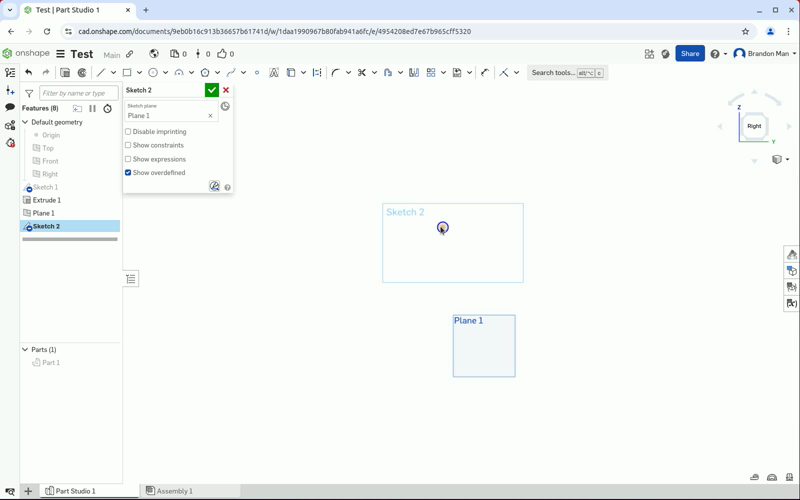
scroll(6)
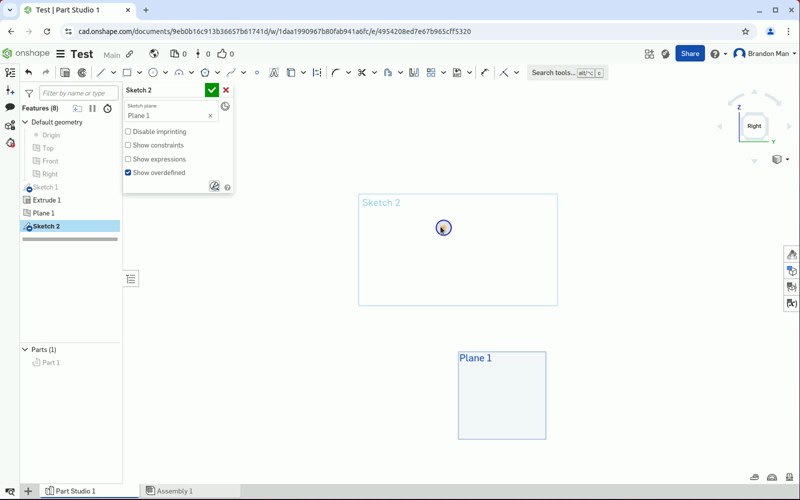
scroll(6)
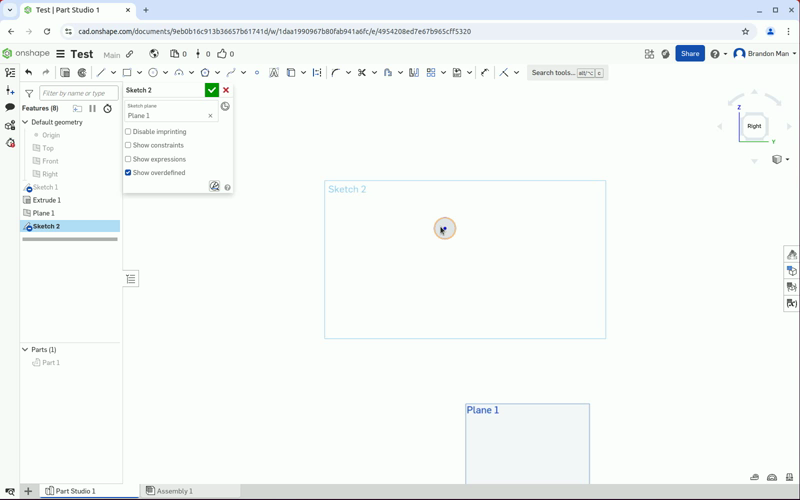
scroll(6)
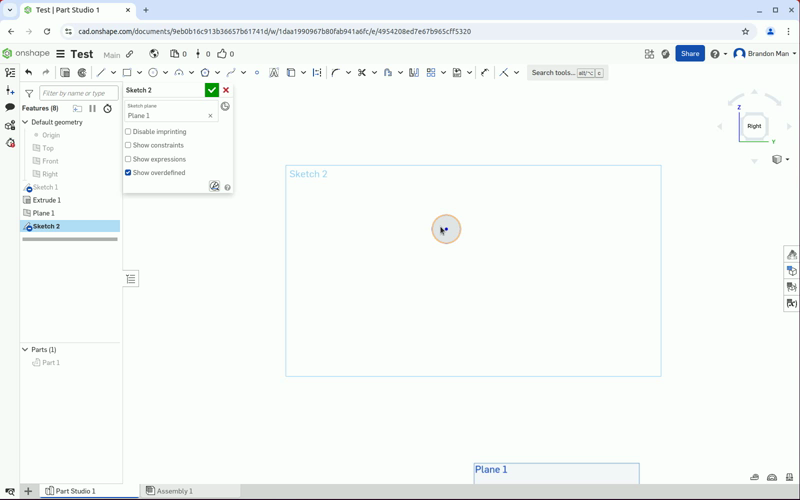
scroll(6)
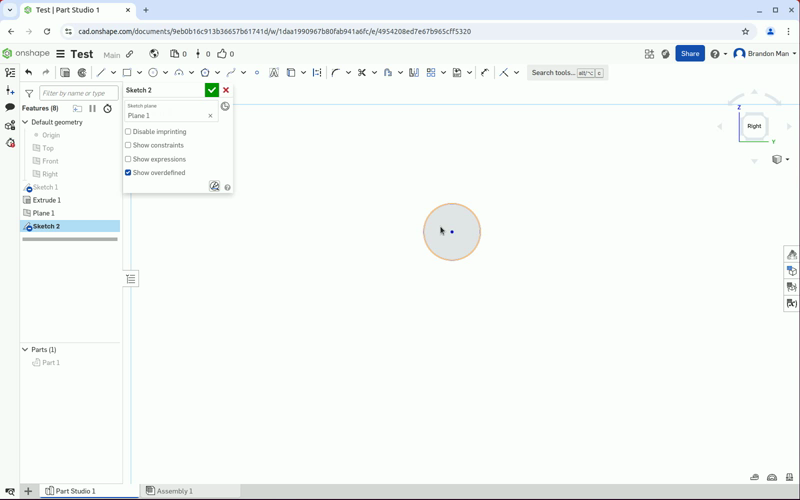
click(440, 226)
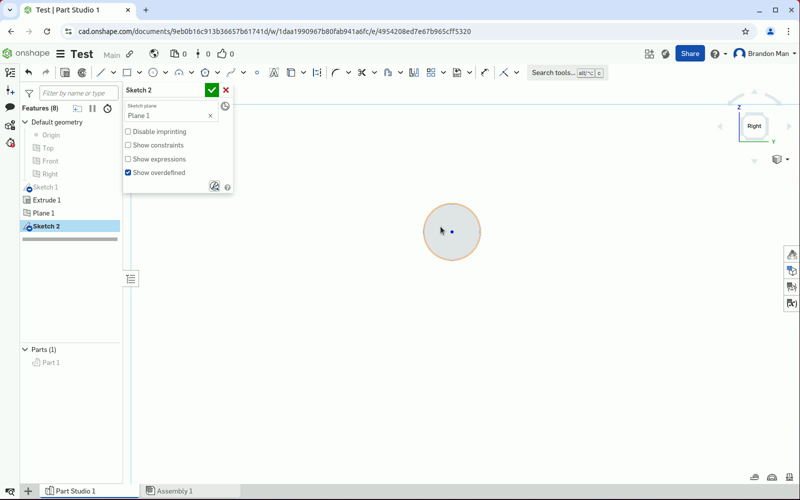
scroll(-6)
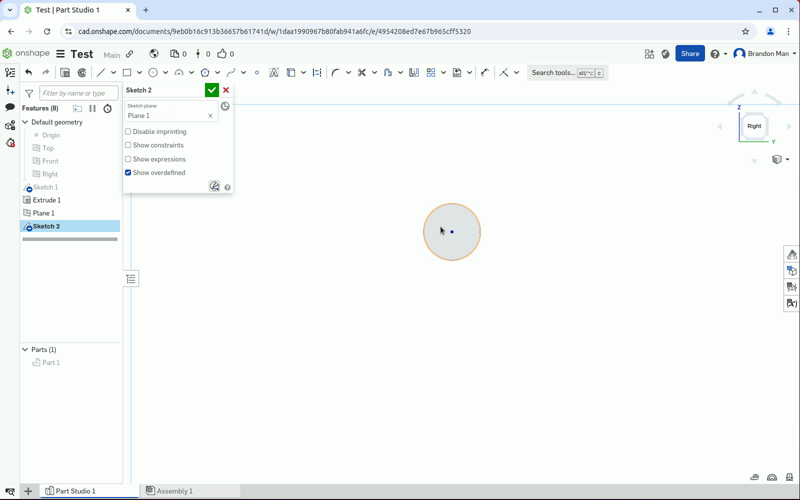
scroll(-6)
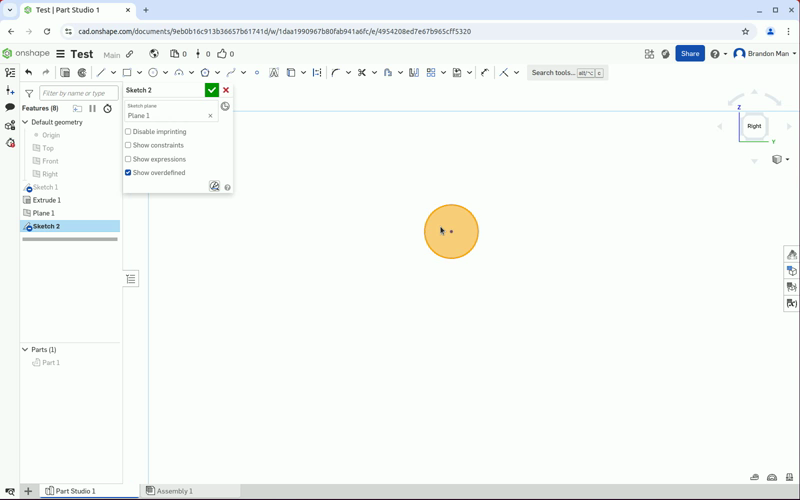
scroll(-6)
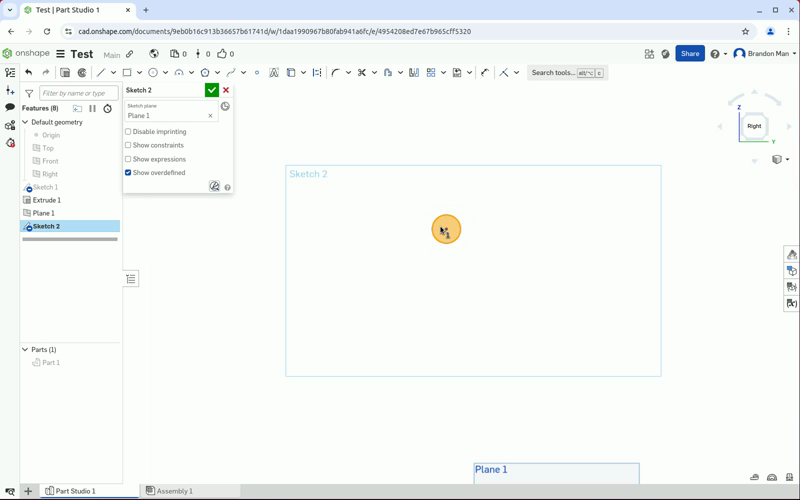
scroll(-6)
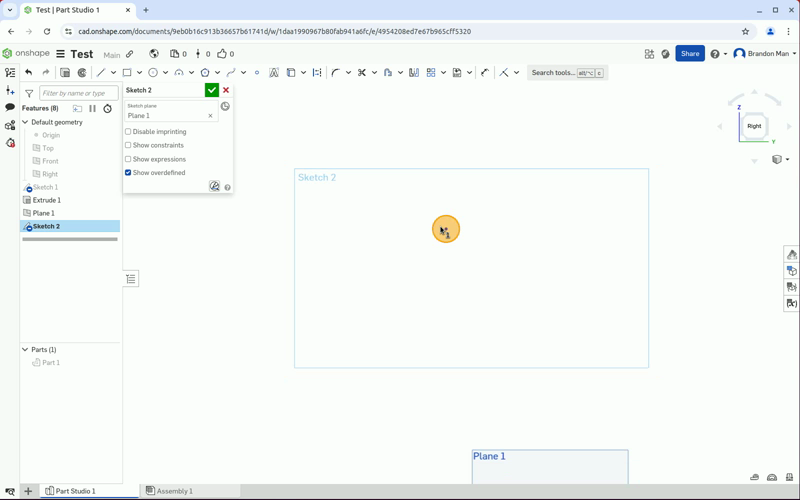
scroll(-6)
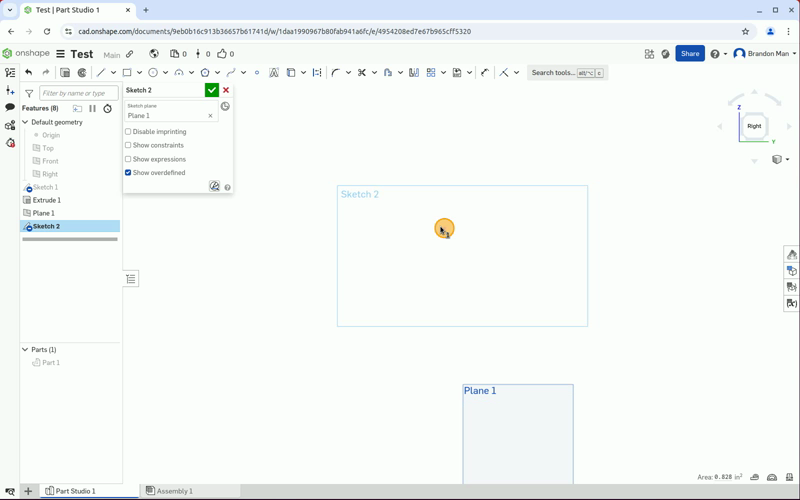
scroll(-6)
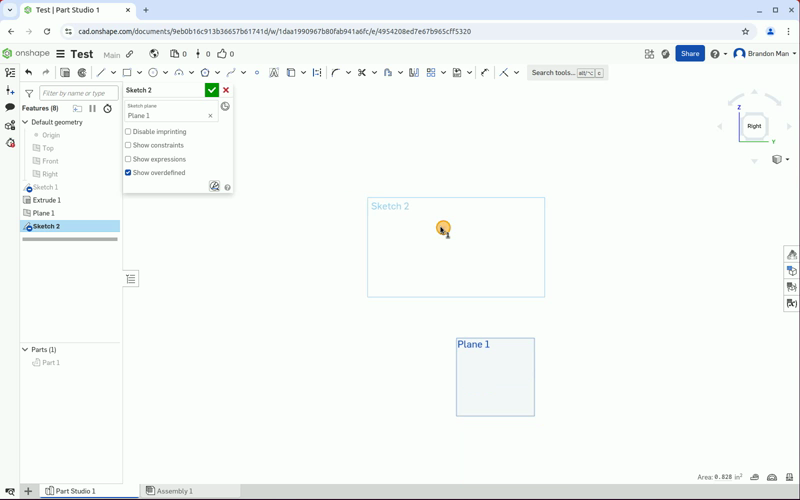
scroll(-6)
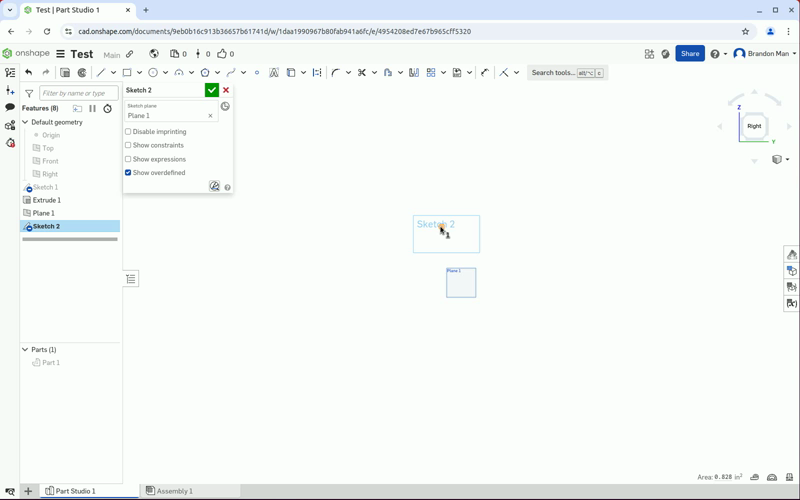
mouse_move(73, 352)
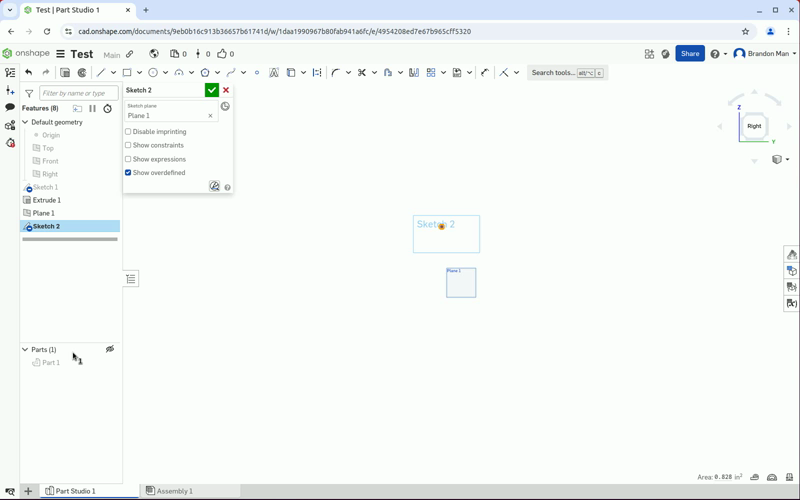
key(shift+y)
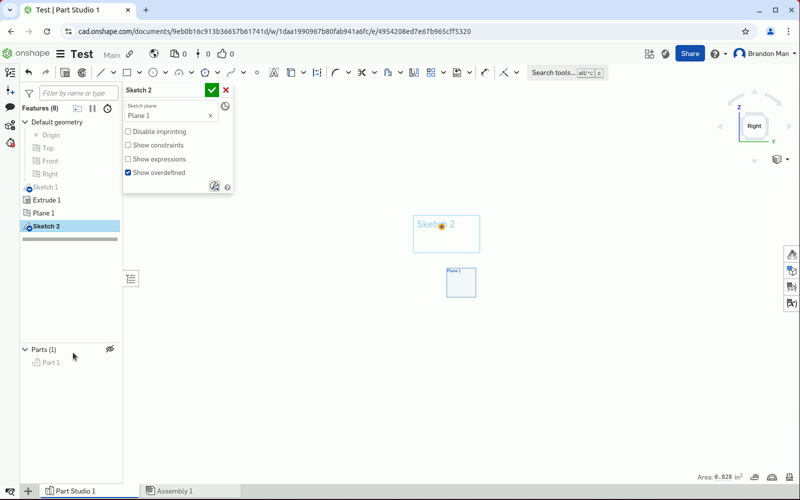
key(shift+e)
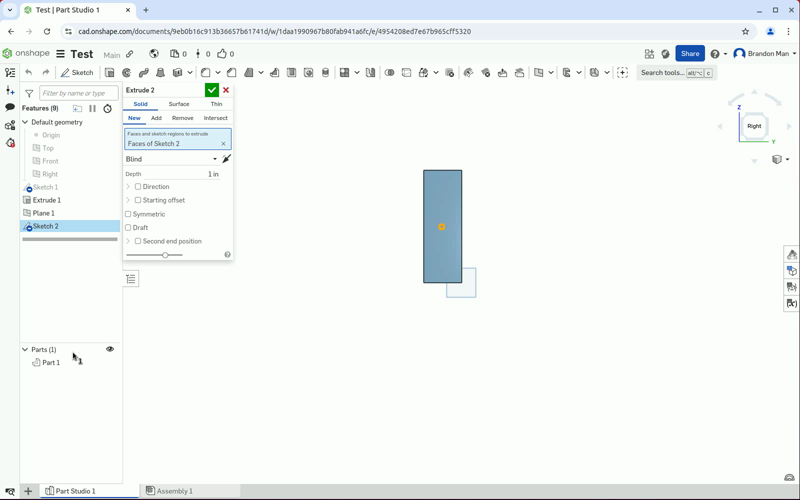
mouse_move(143, 106)
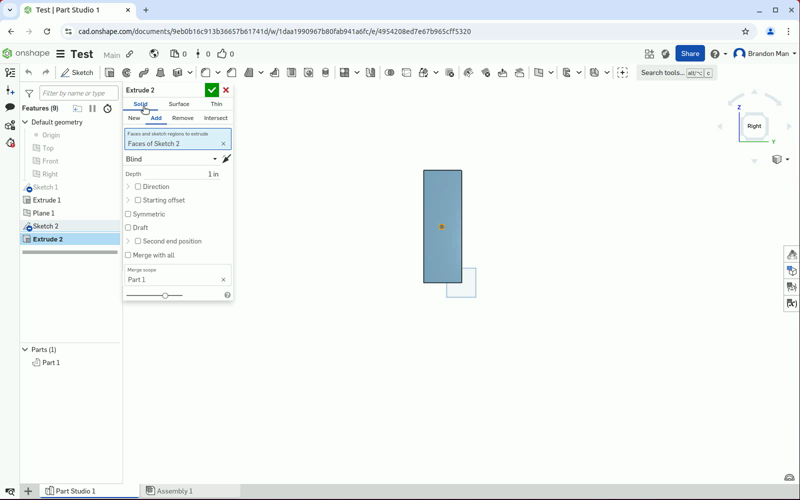
click(143, 106)
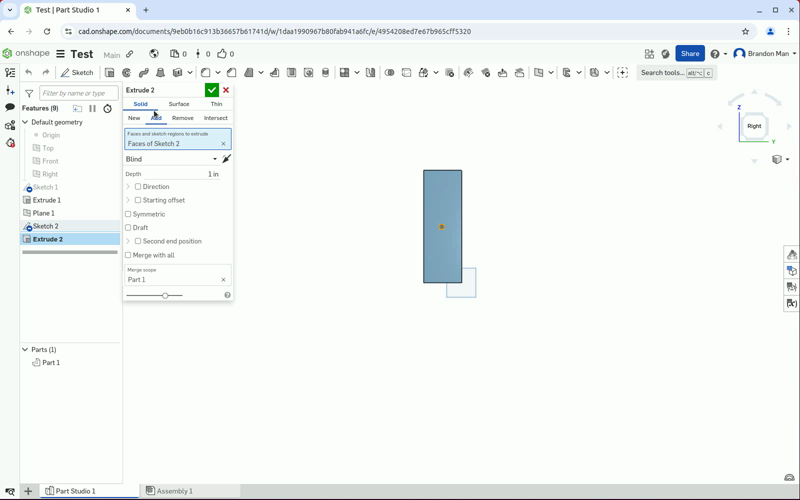
mouse_move(186, 120)
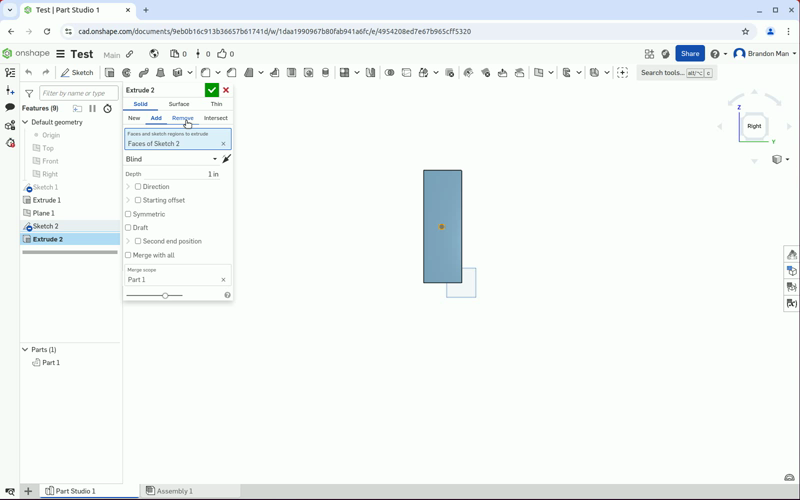
click(186, 120)
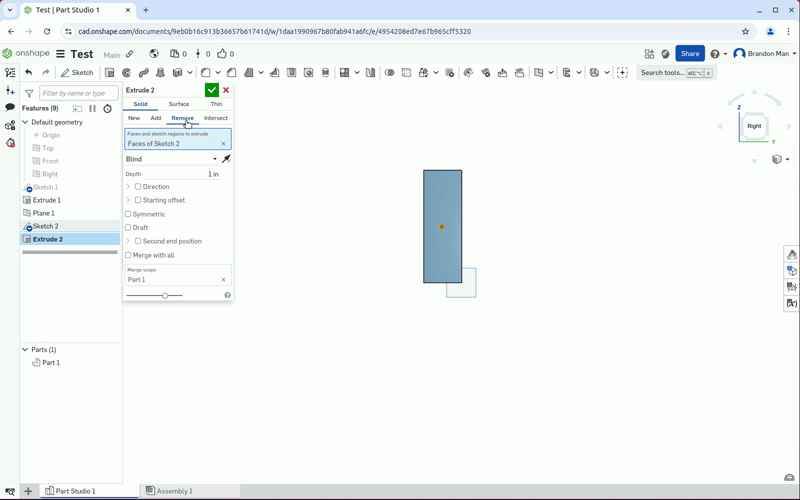
key(tab, 4)
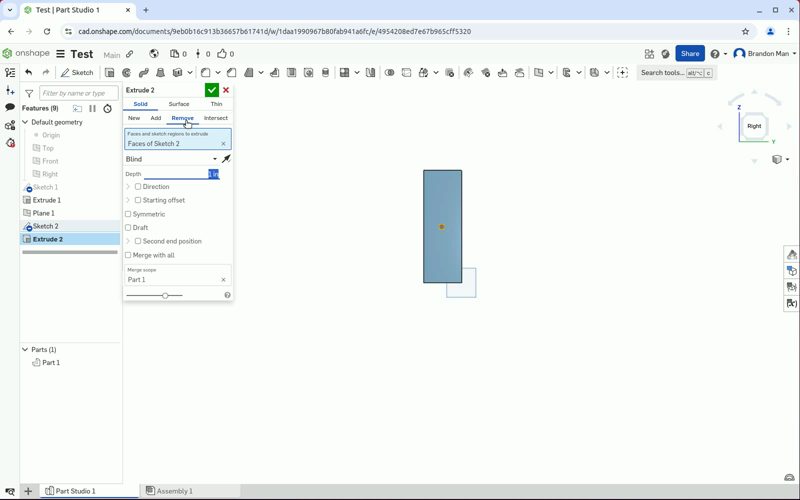
text(1.444)
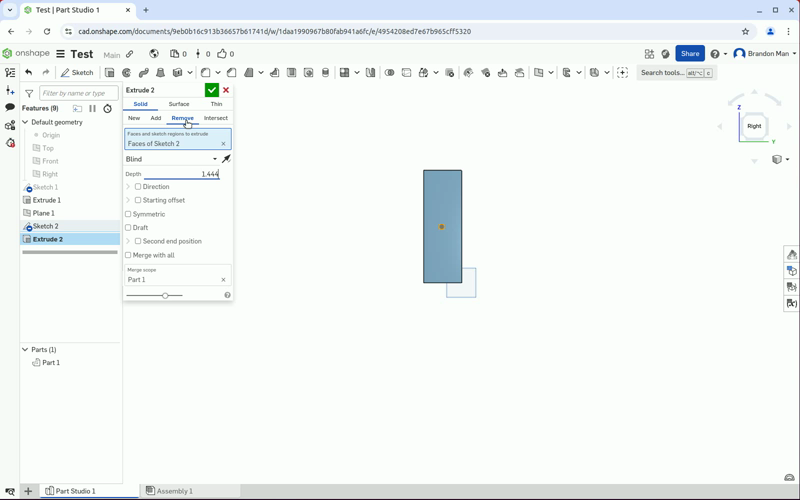
key(tab, 6)
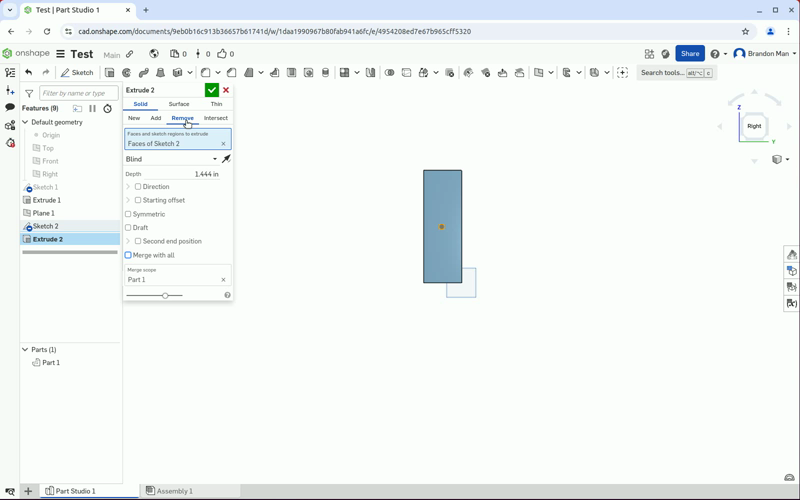
key(space)
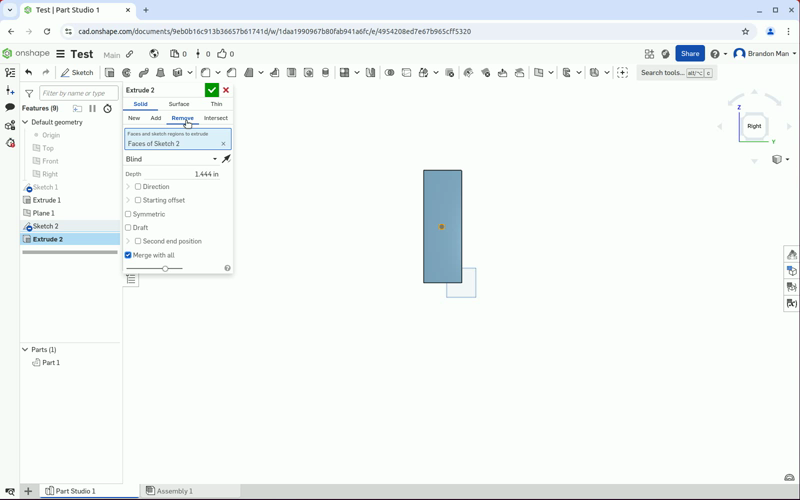
key(enter)
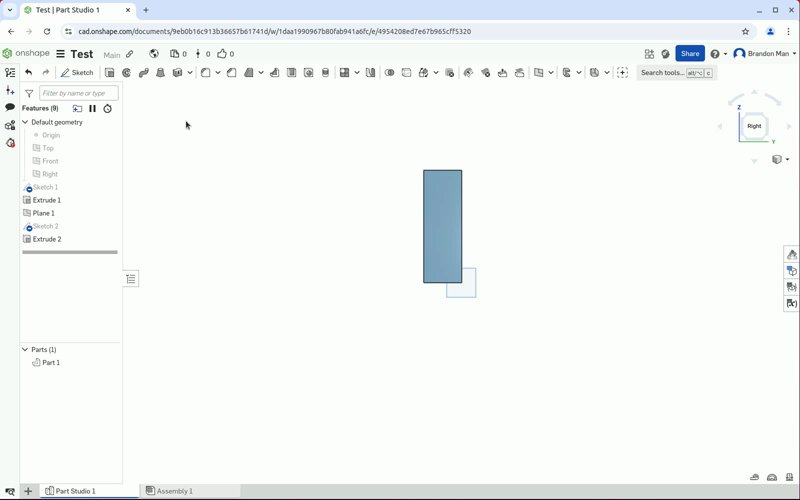
key(shift+h)
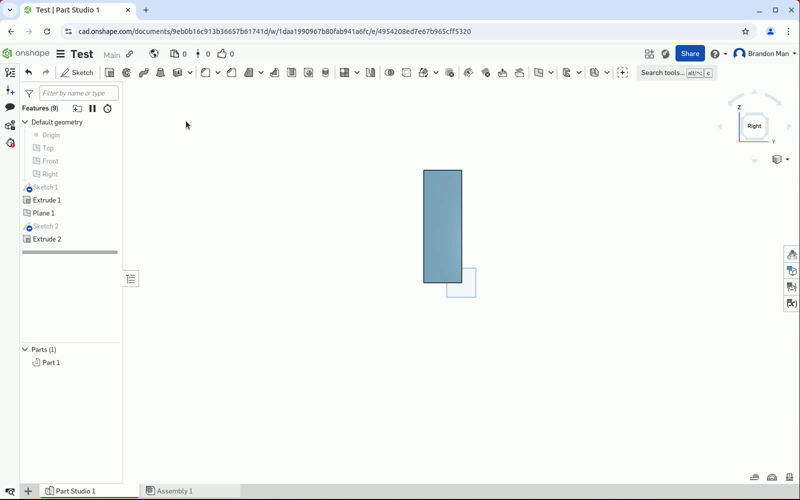
key(shift+h)
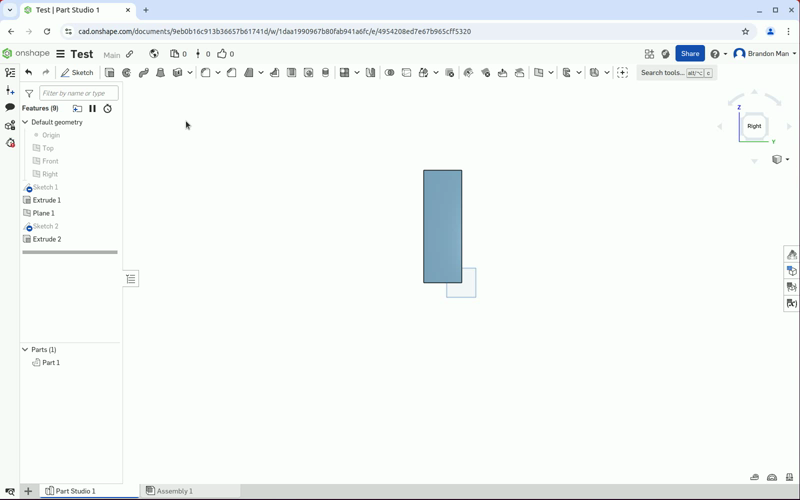
key(shift+7)
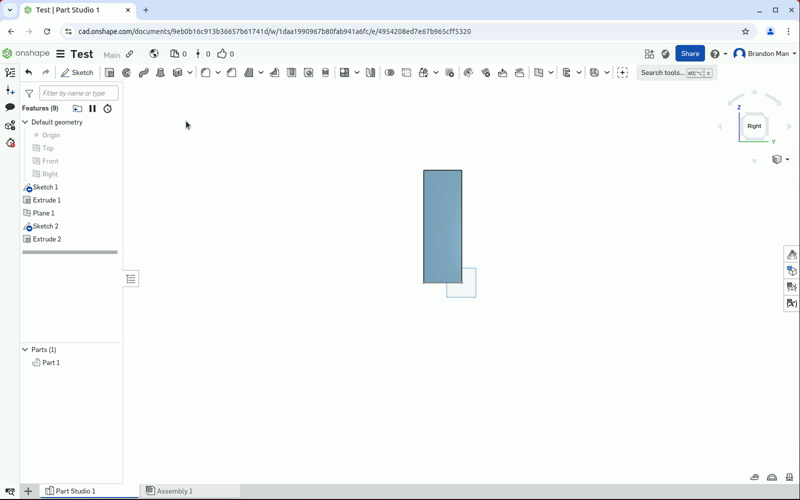
key(right, 2)
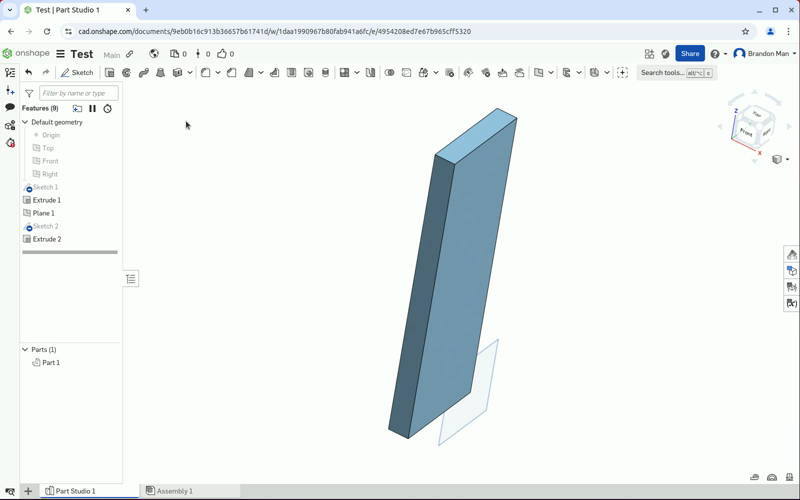
key(down, 2)
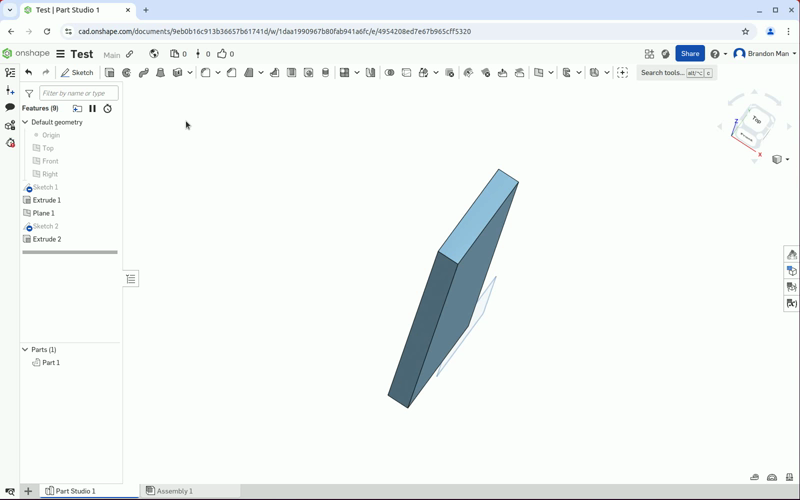
key(up, 2)
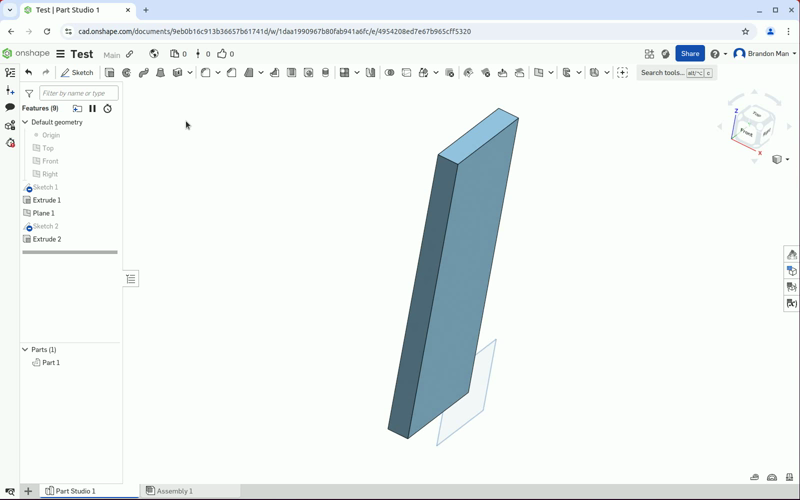
key(left, 2)
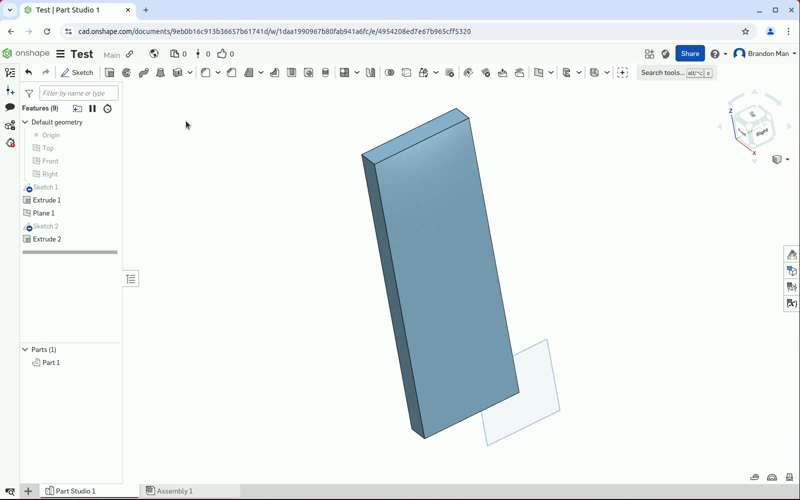
mouse_move(73, 189)
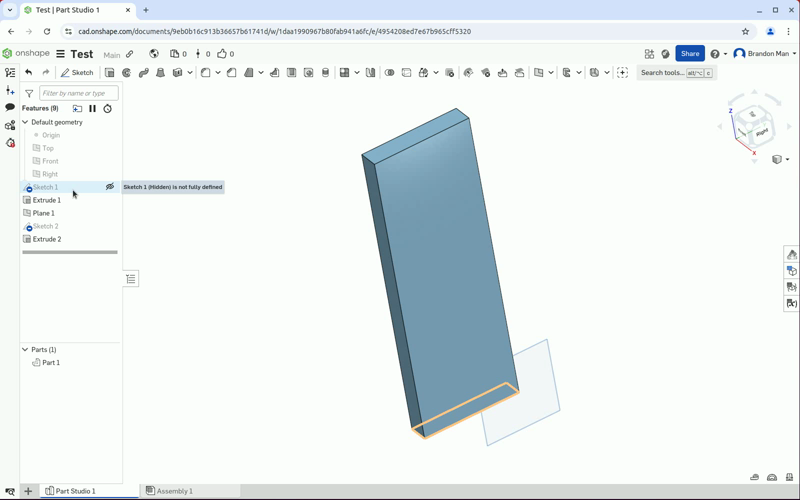
click(73, 189)